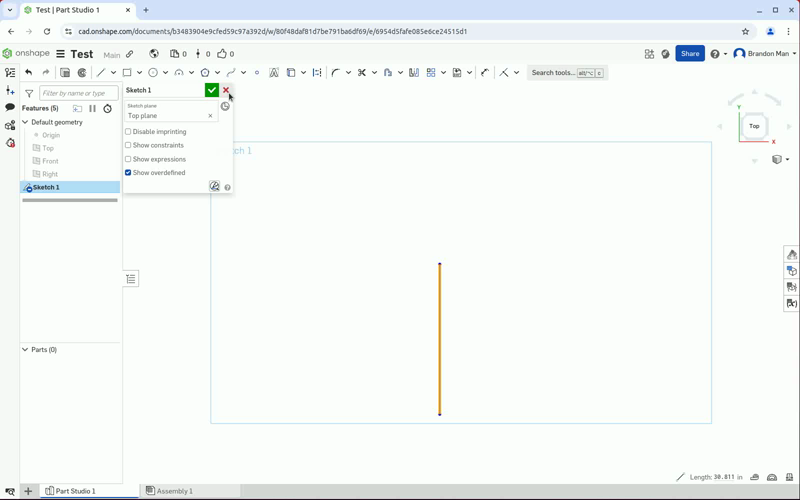
key(shift+h)
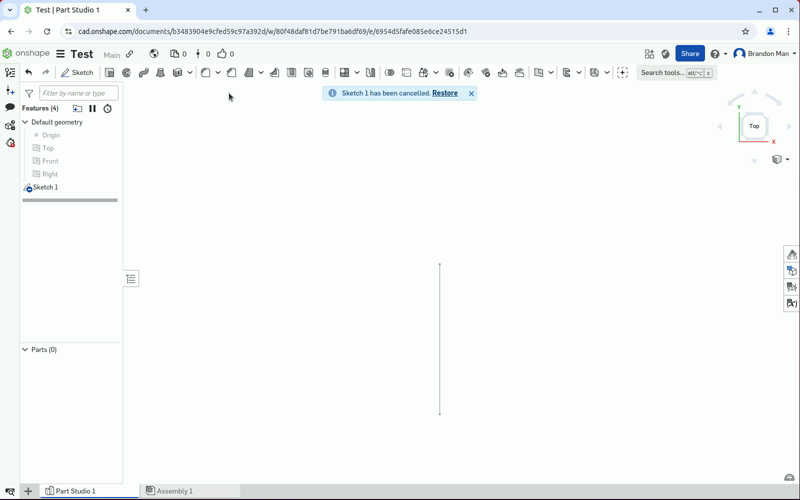
mouse_move(73, 352)
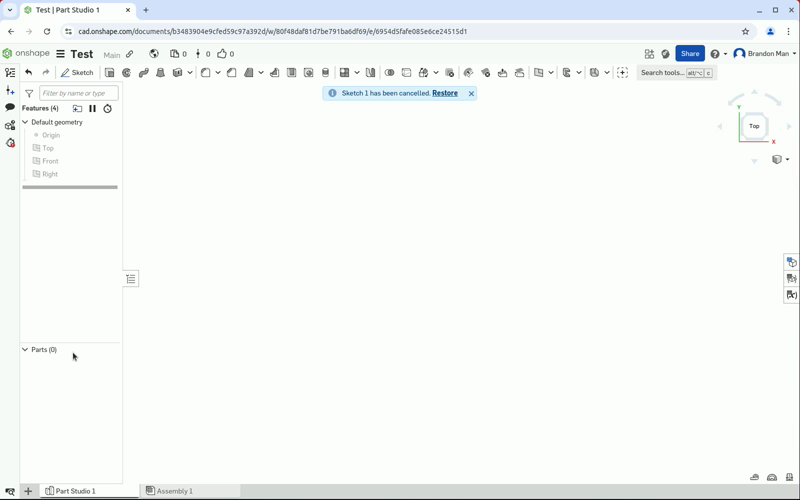
key(y)
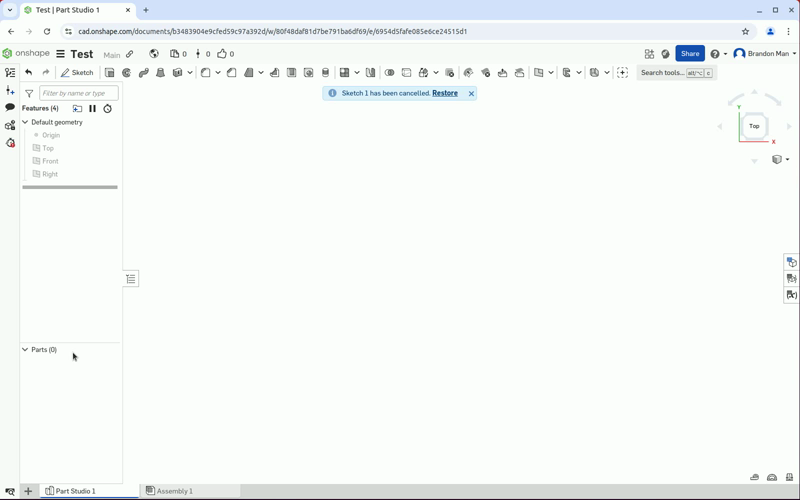
key(shift+p)
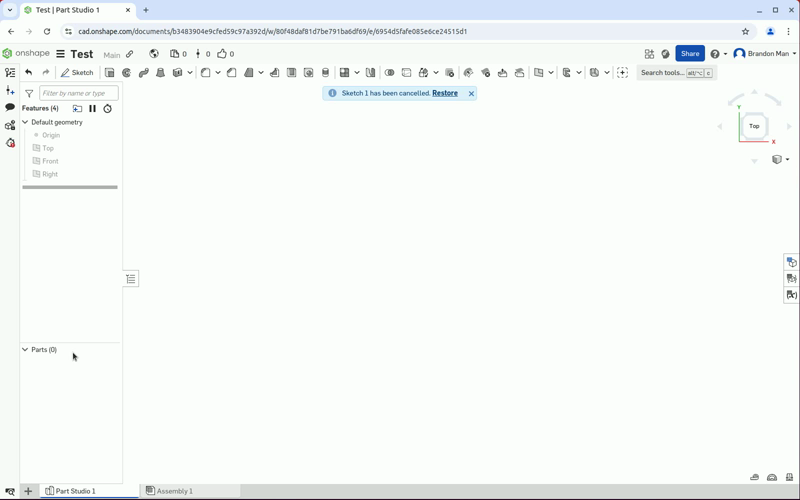
key(space)
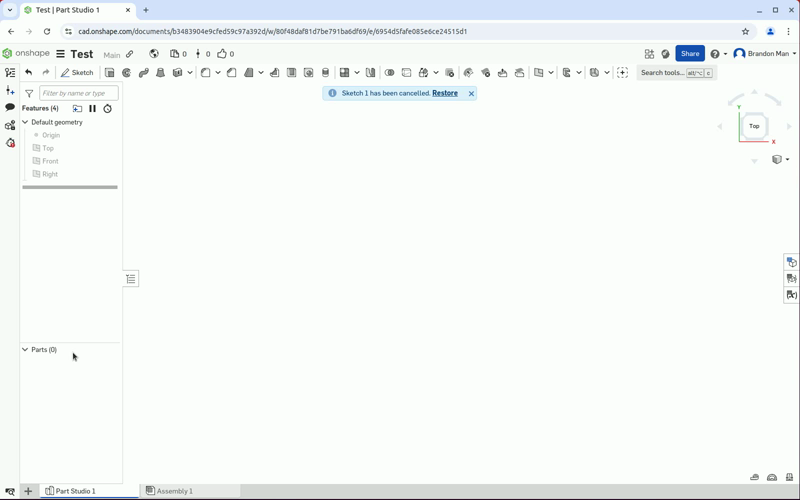
key_down(shift)
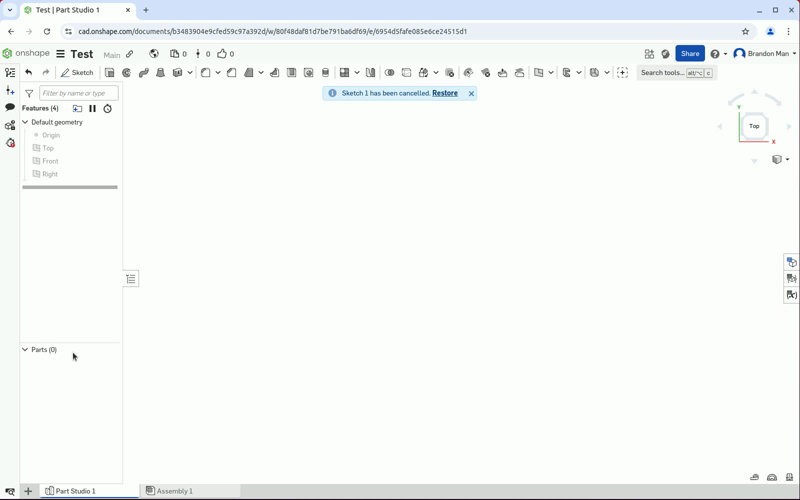
key(up)
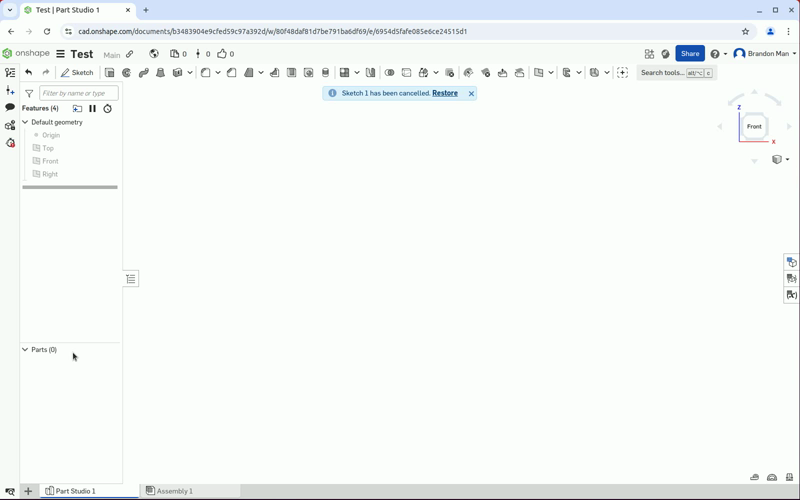
key_up(shift)
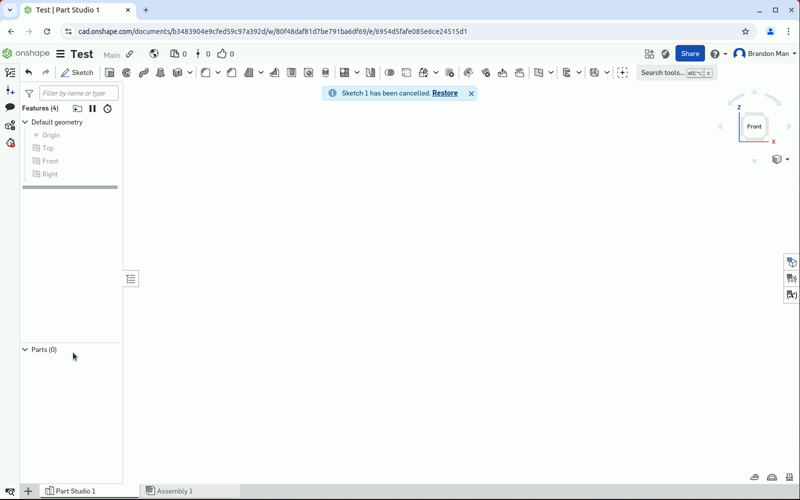
mouse_move(73, 352)
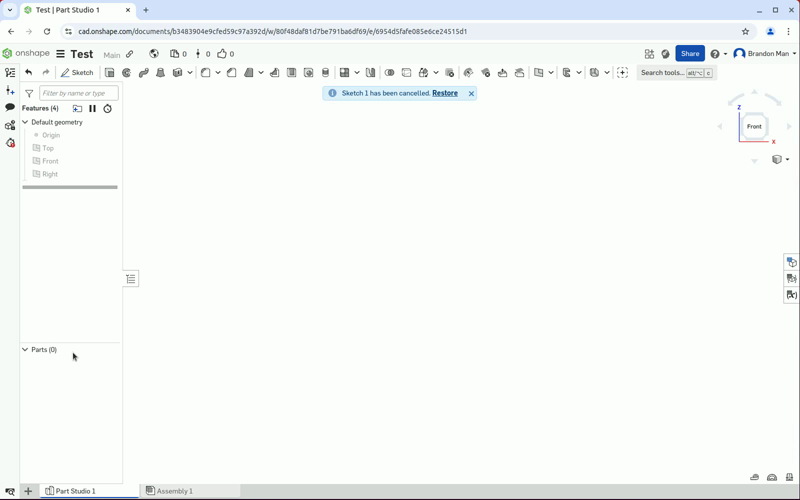
key(shift+y)
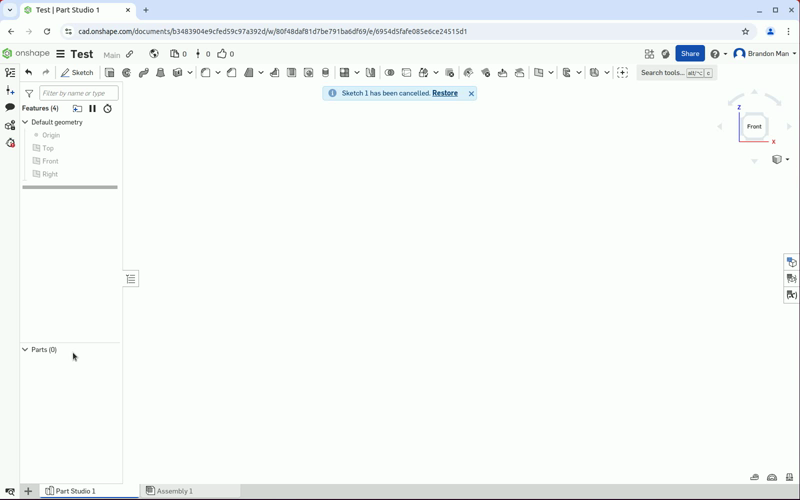
key(shift+s)
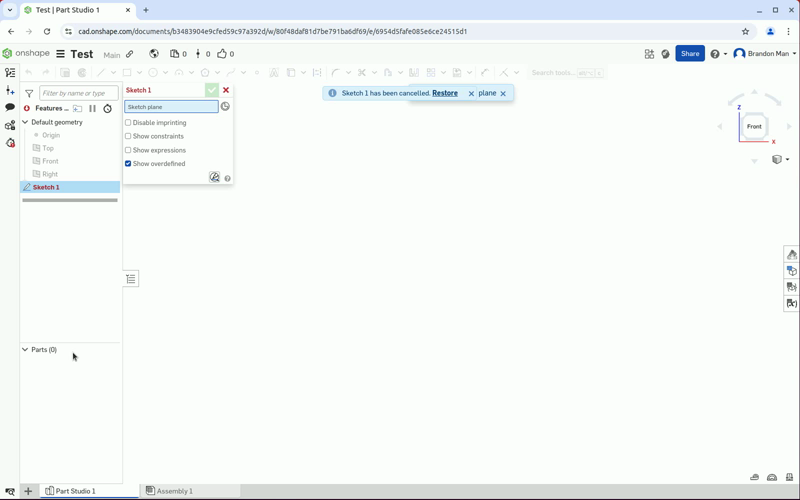
mouse_move(73, 163)
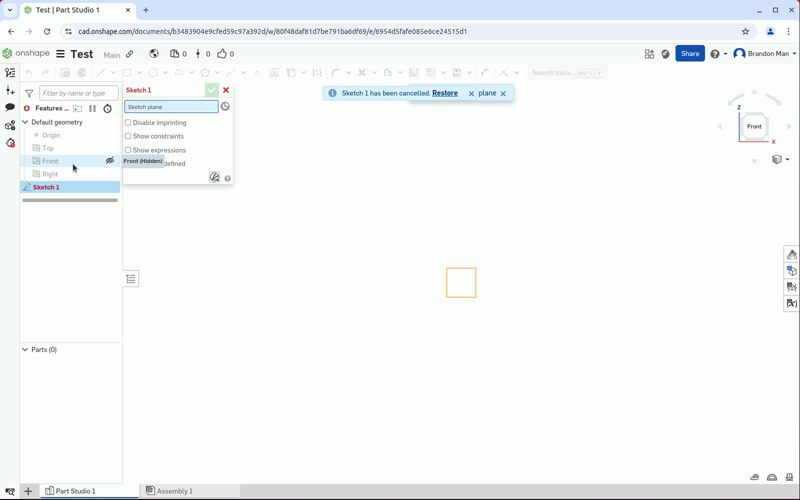
click(73, 163)
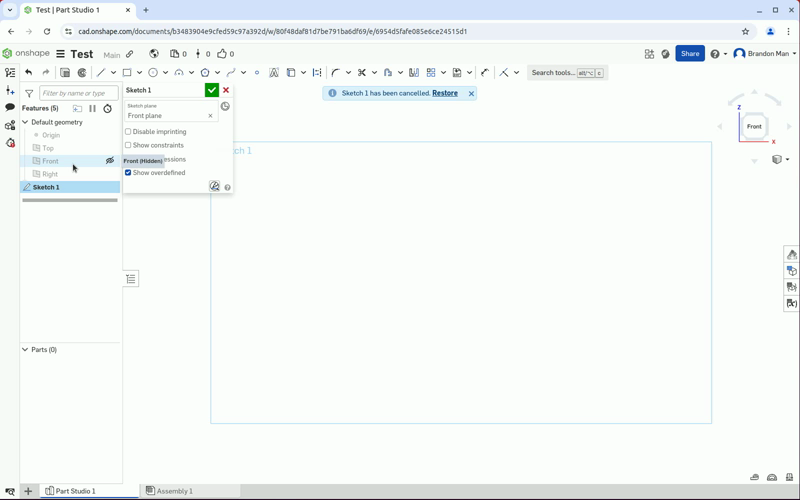
mouse_move(73, 352)
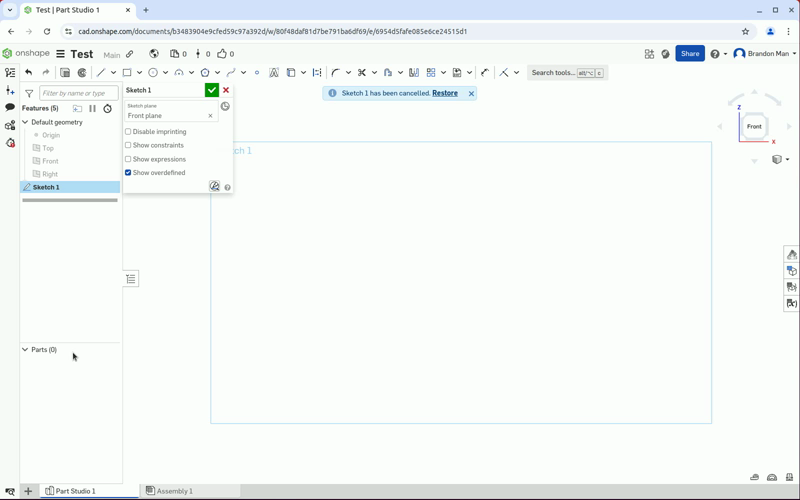
key(y)
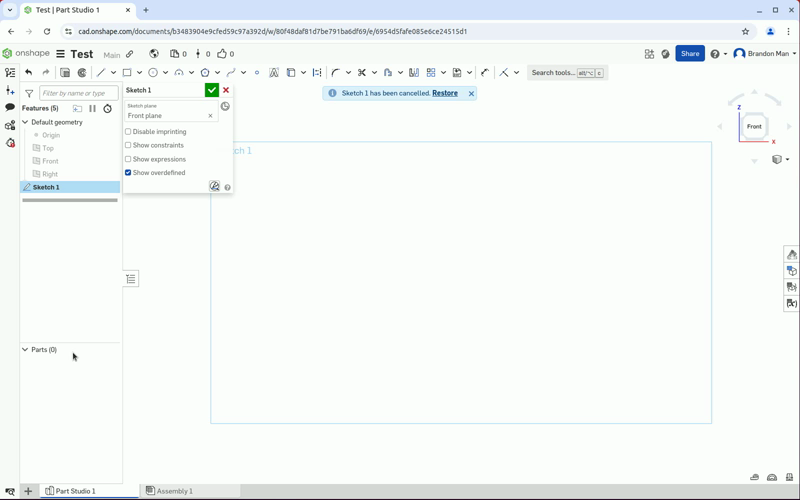
key(l)
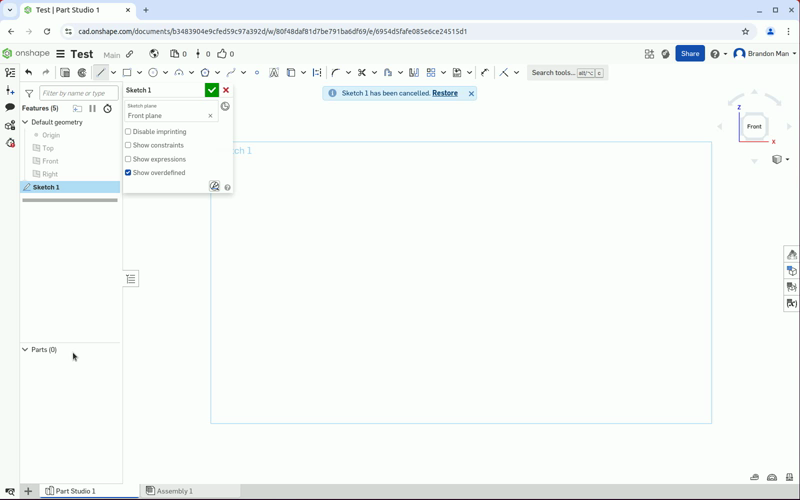
key_down(shift)
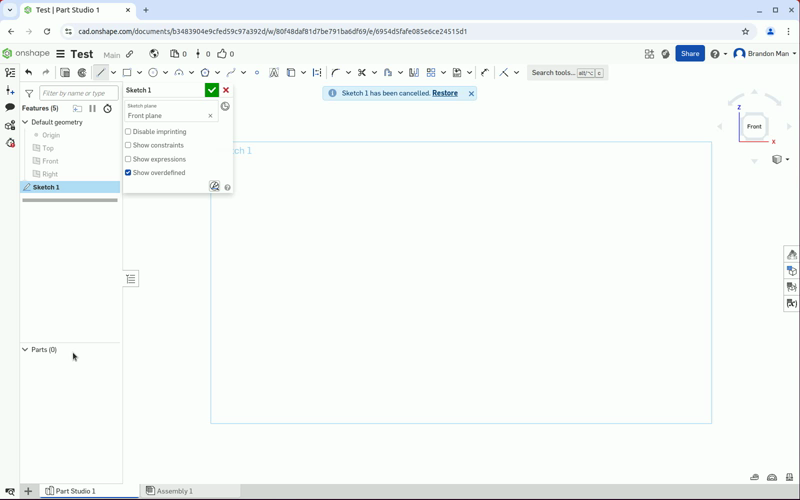
mouse_move(412, 282)
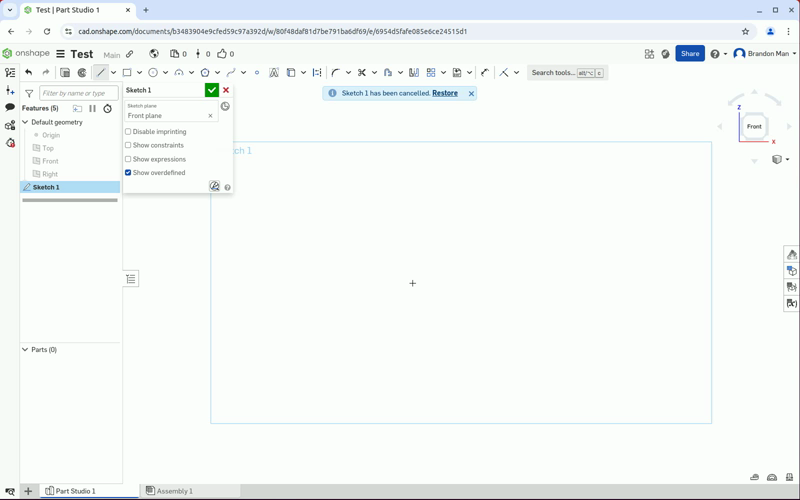
click(412, 282)
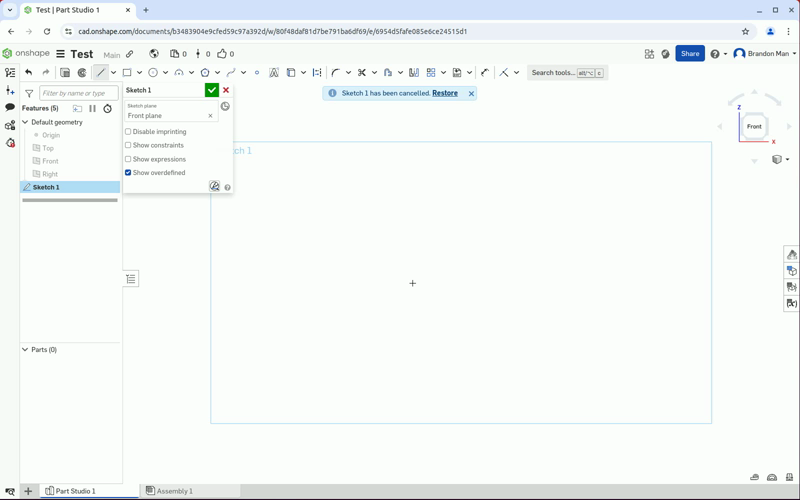
key_up(shift)
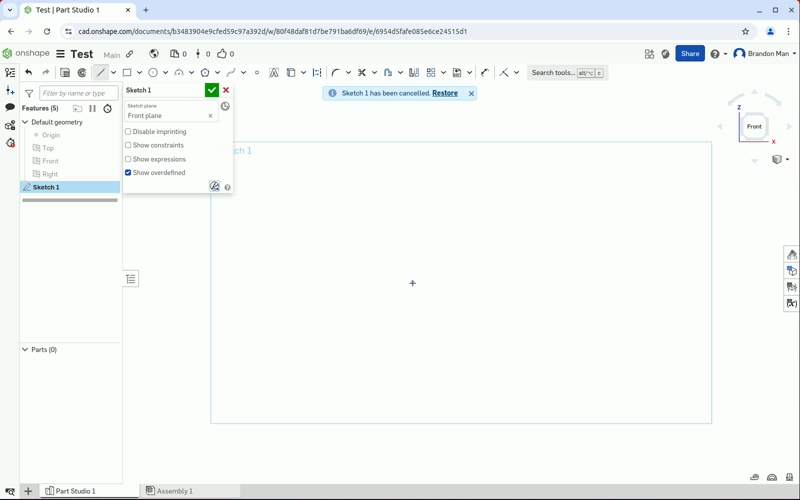
key_down(shift)
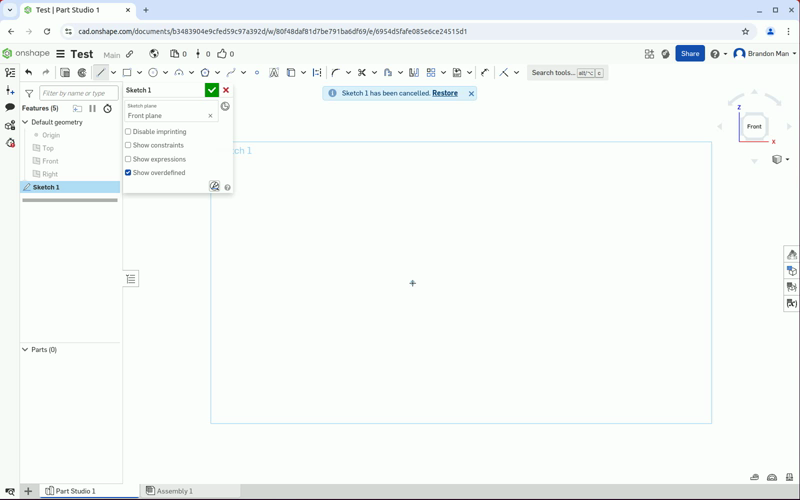
mouse_move(442, 282)
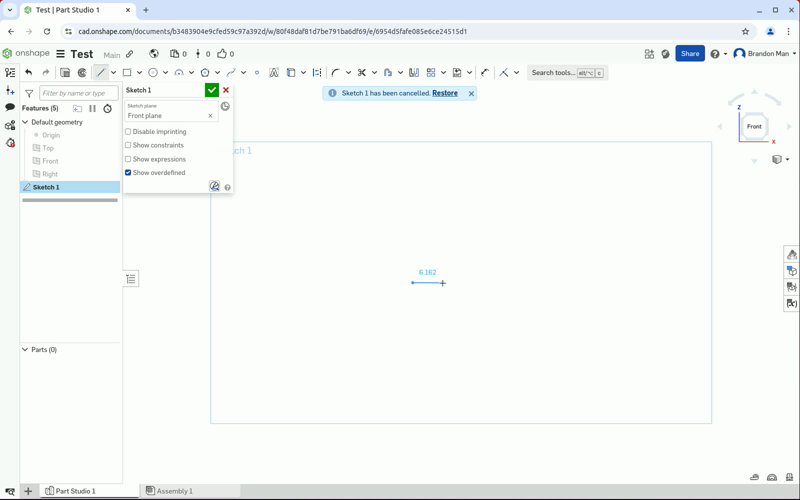
mouse_move(461, 282)
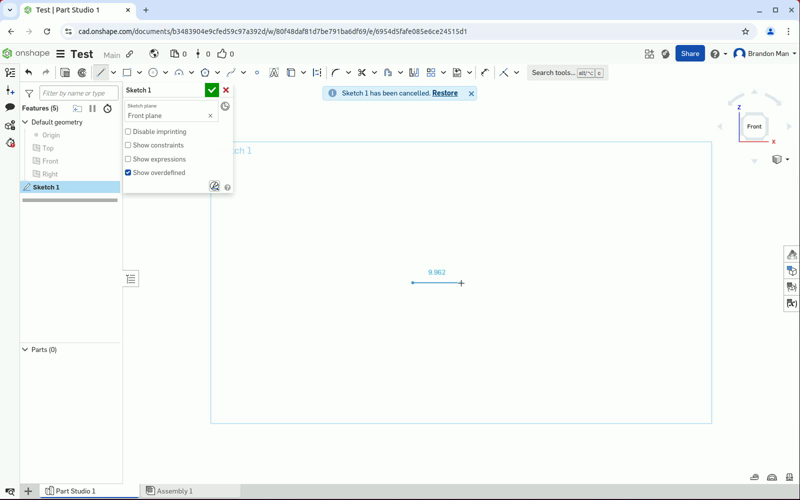
click(461, 282)
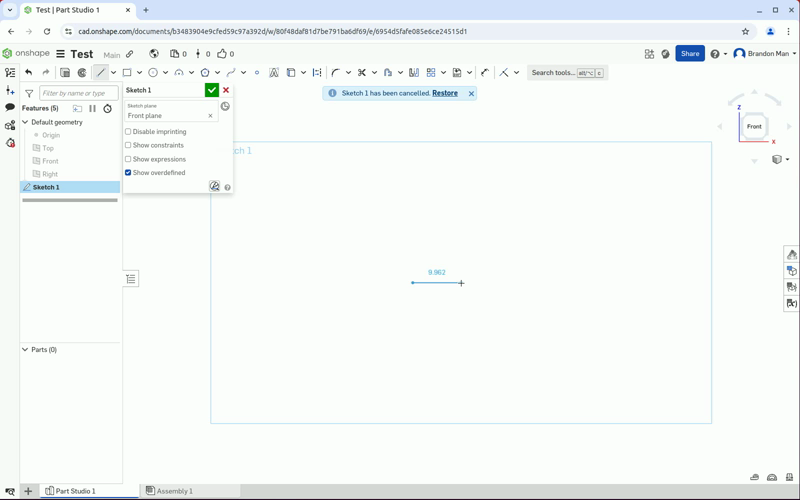
key_up(shift)
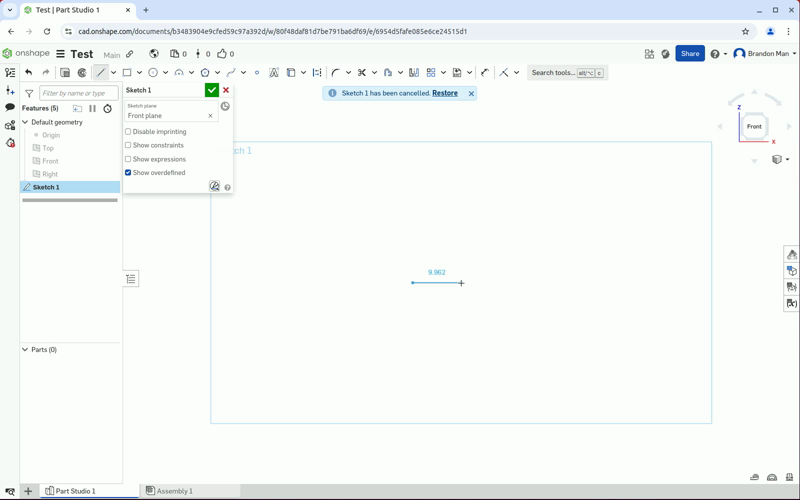
key_down(shift)
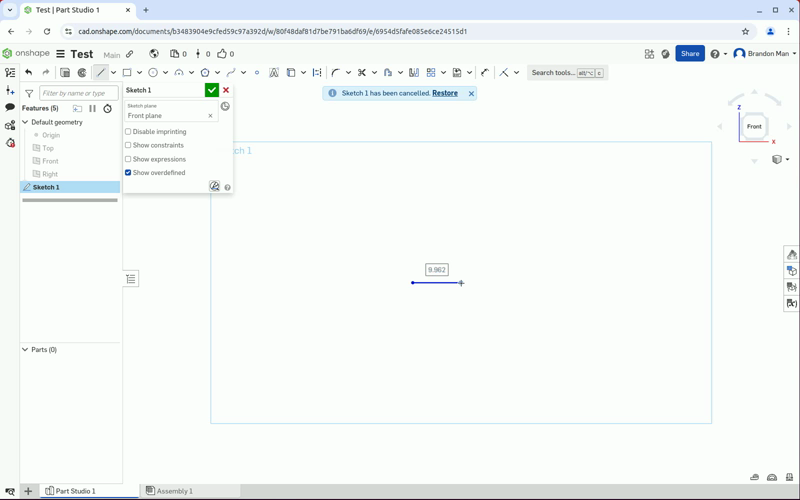
mouse_move(491, 282)
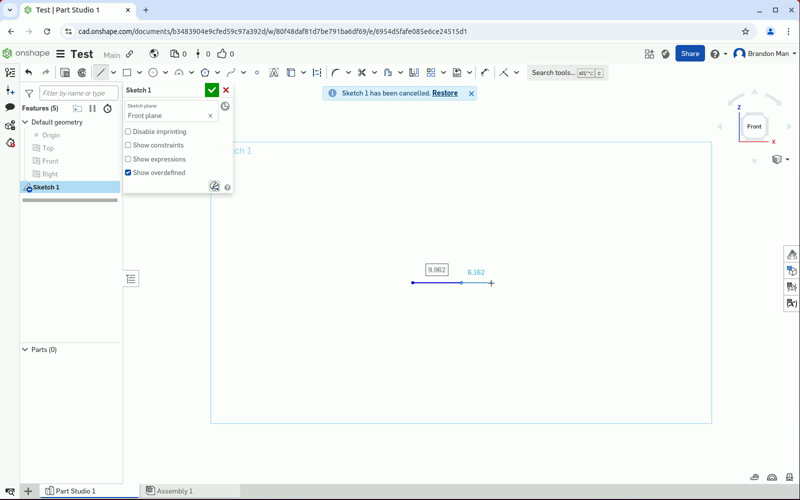
mouse_move(508, 282)
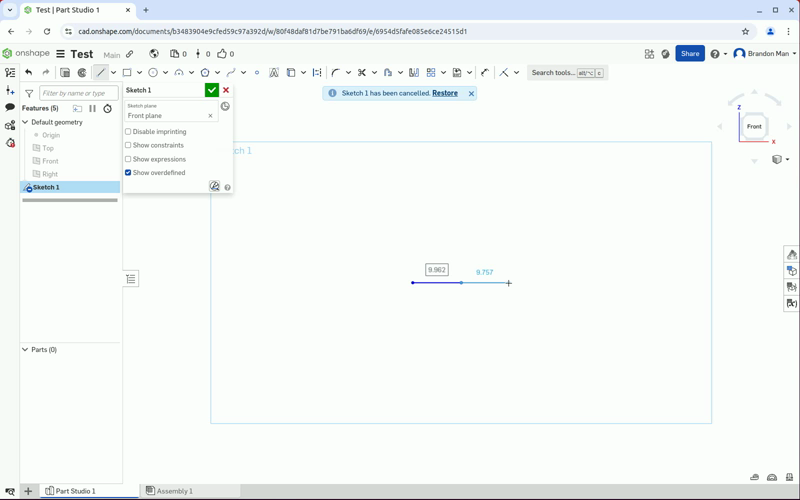
click(508, 282)
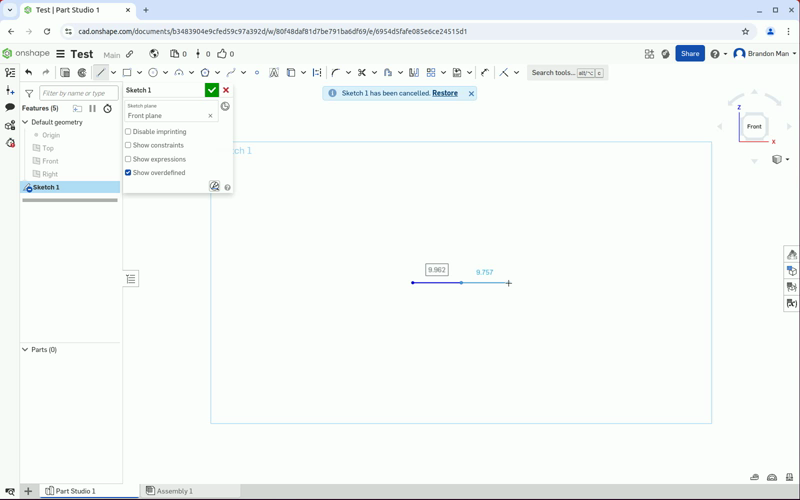
key_up(shift)
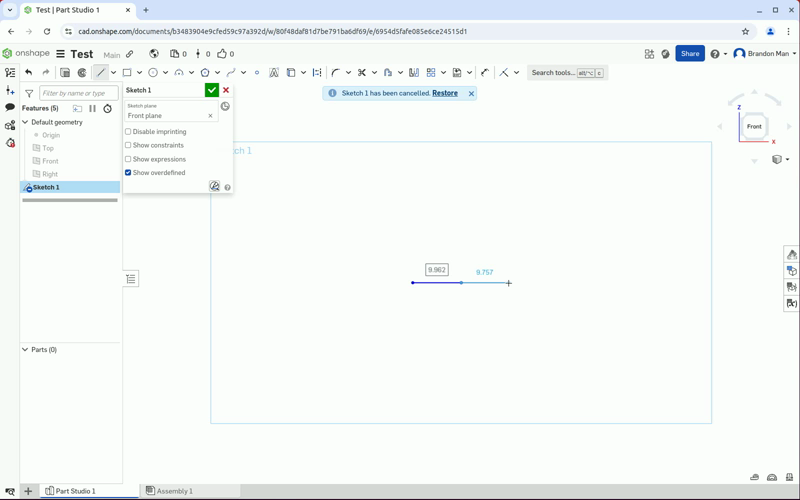
key_down(shift)
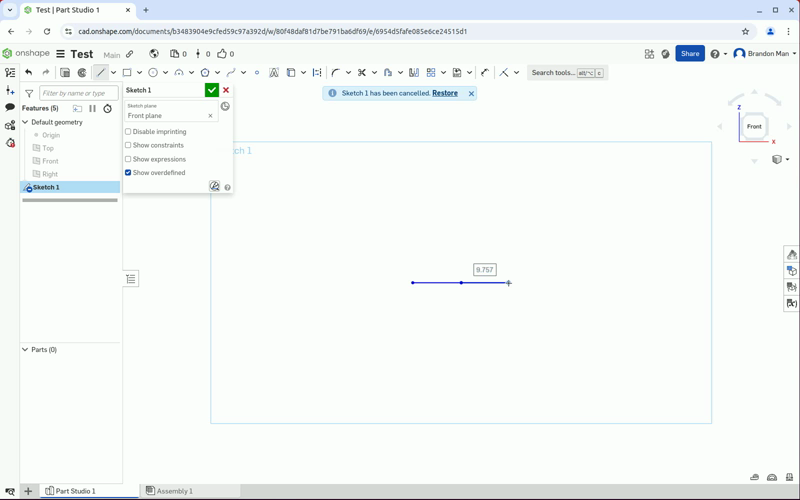
mouse_move(508, 219)
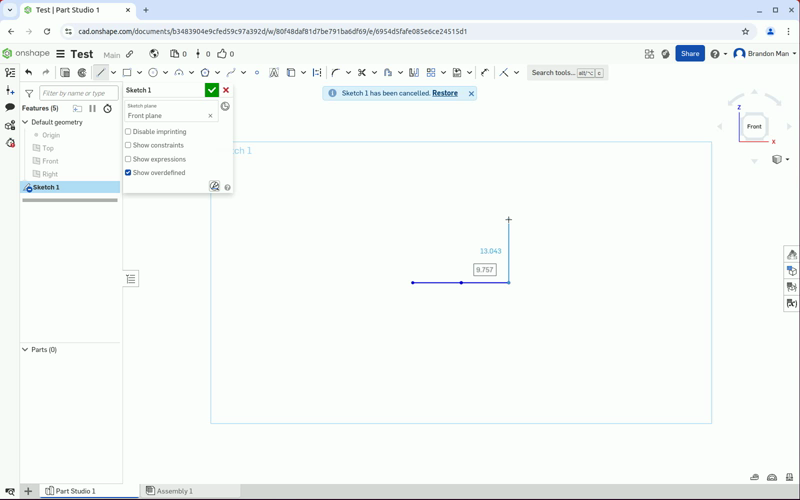
click(508, 219)
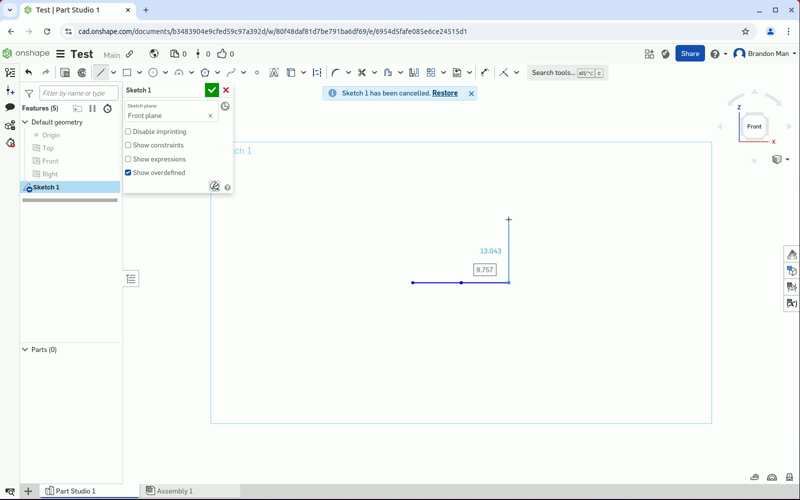
key_up(shift)
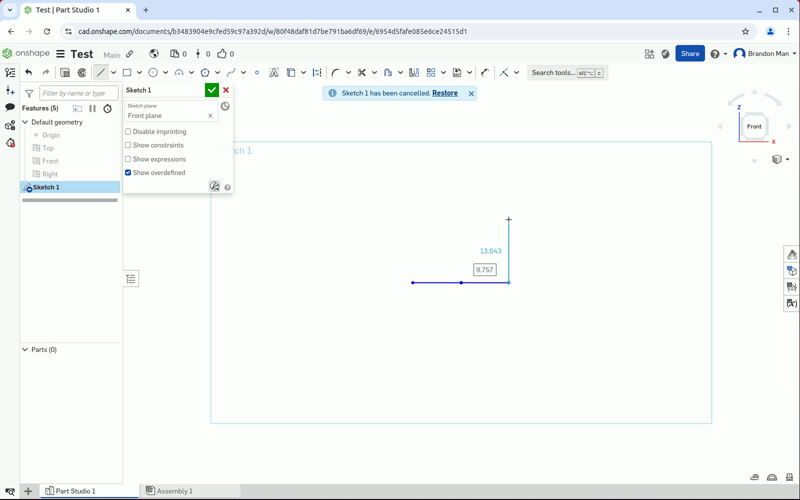
key(esc)
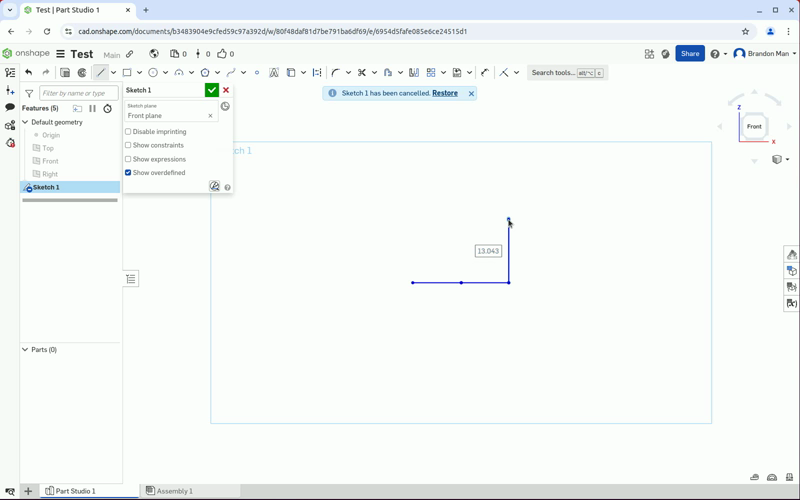
key(a)
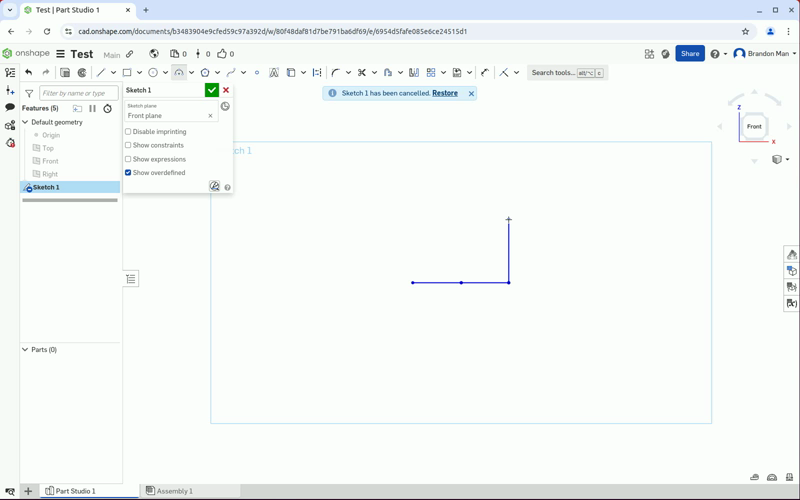
mouse_move(508, 219)
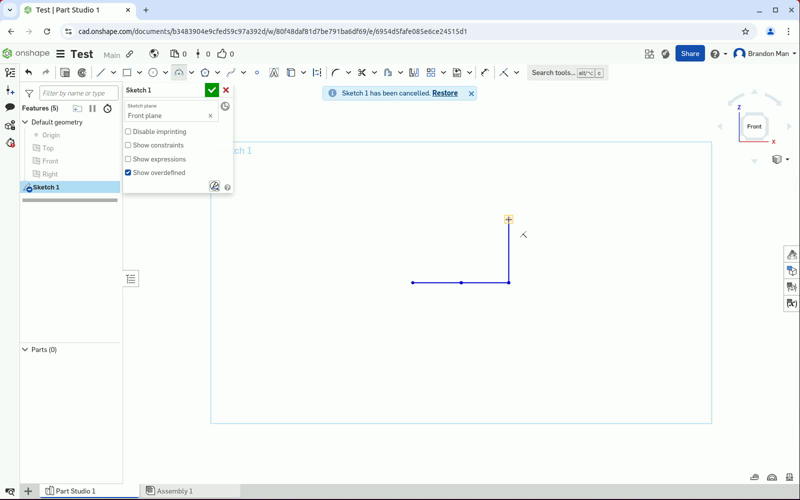
click(508, 219)
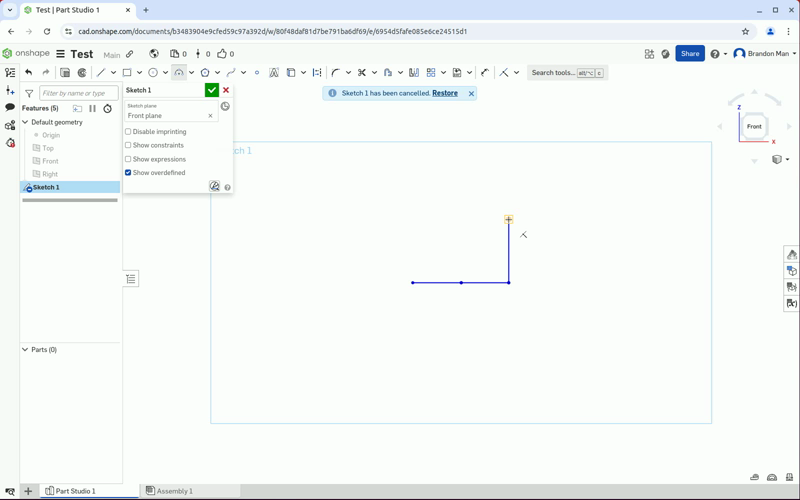
key_down(shift)
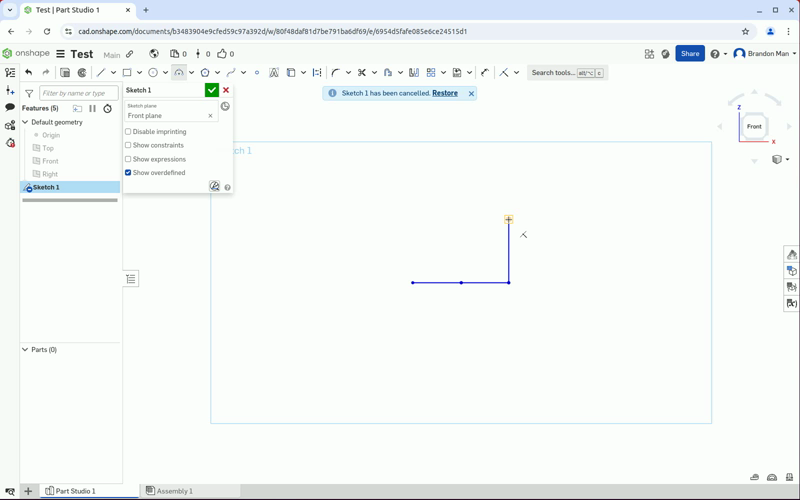
mouse_move(412, 219)
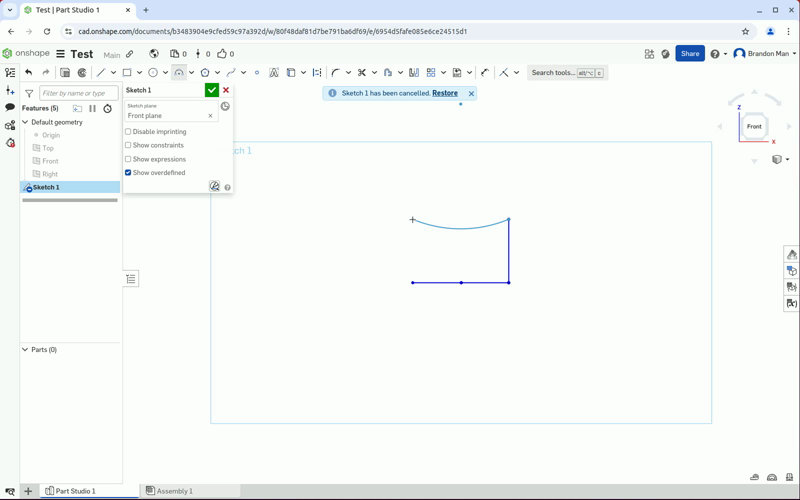
click(412, 219)
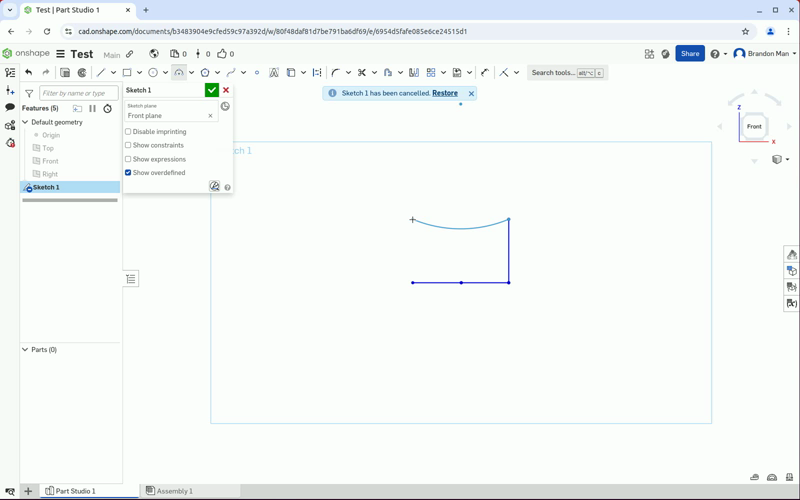
mouse_move(460, 170)
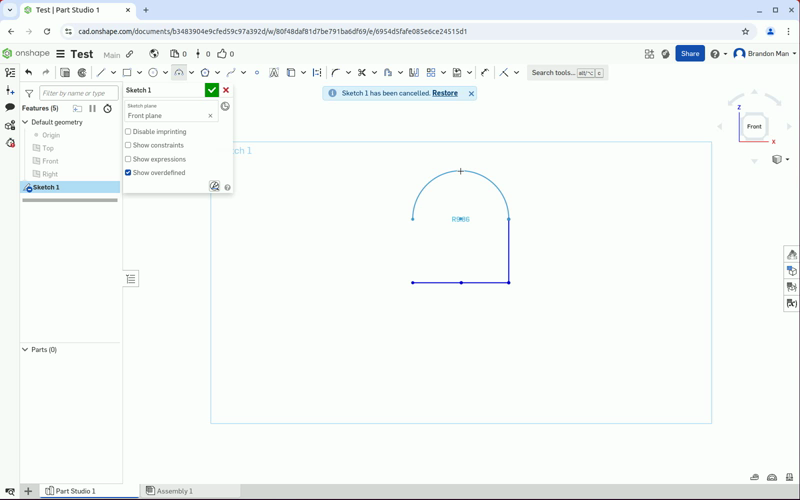
click(460, 170)
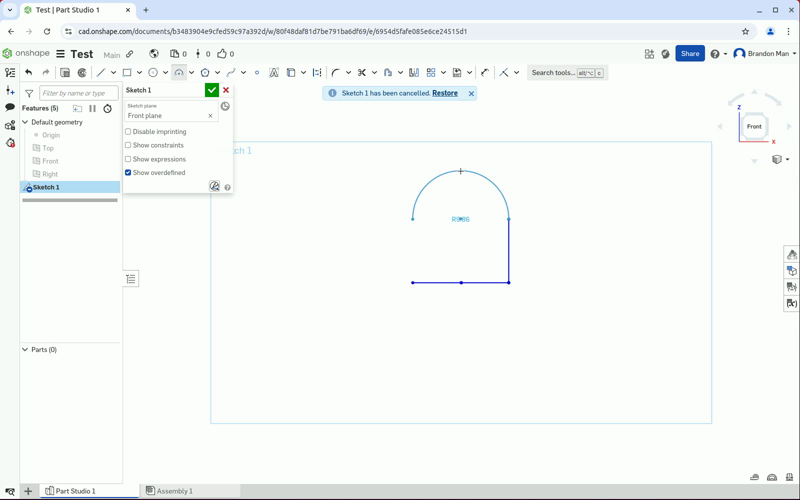
key_up(shift)
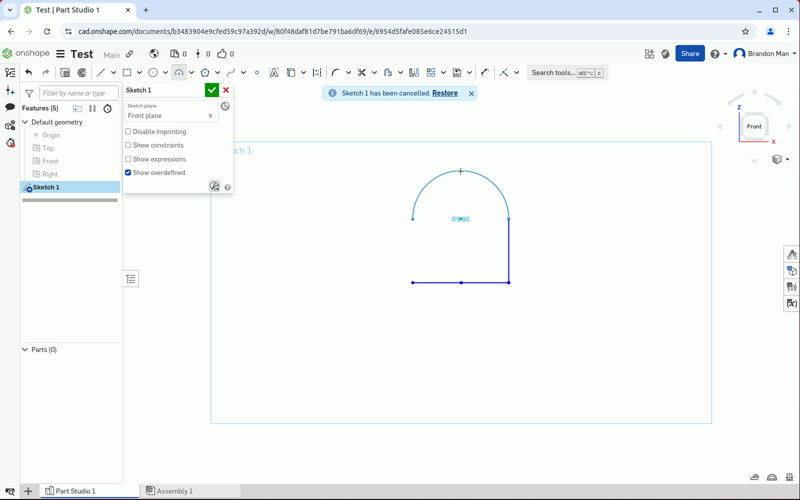
key(esc)
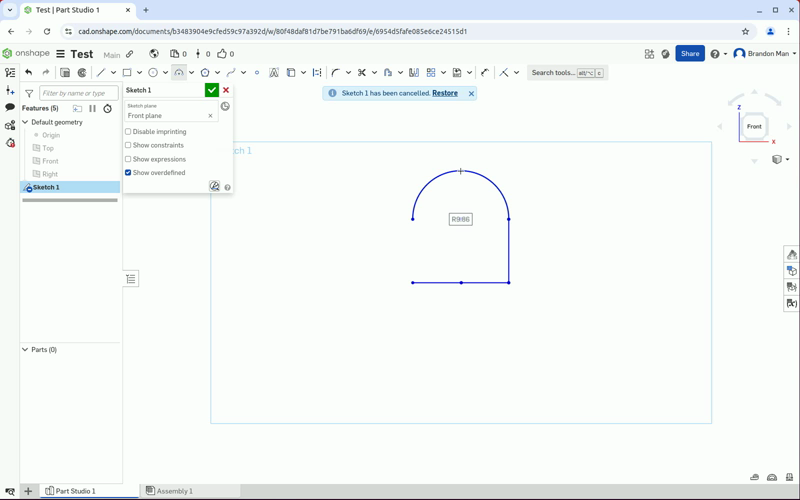
key(l)
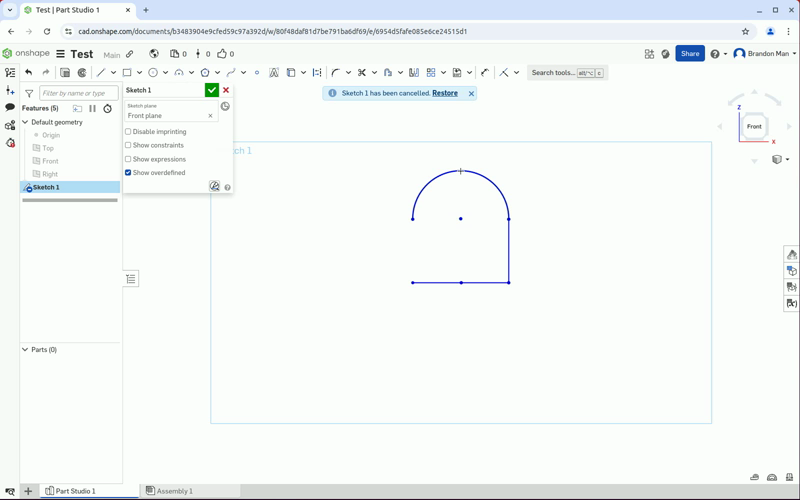
mouse_move(412, 219)
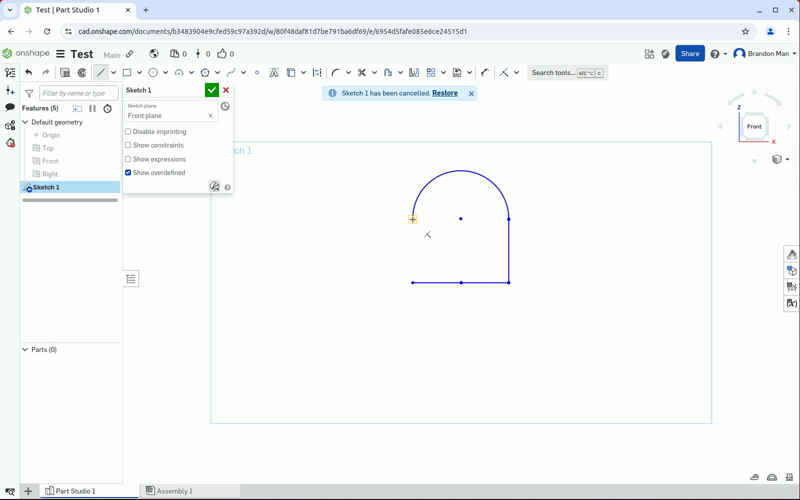
click(412, 219)
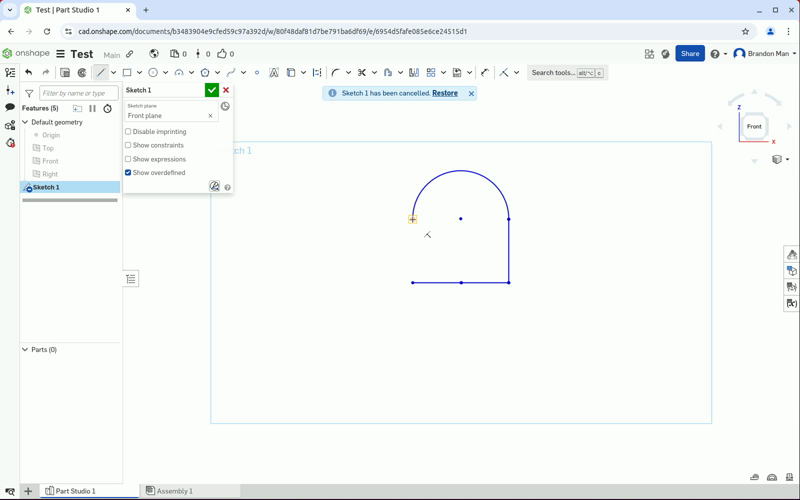
key_down(shift)
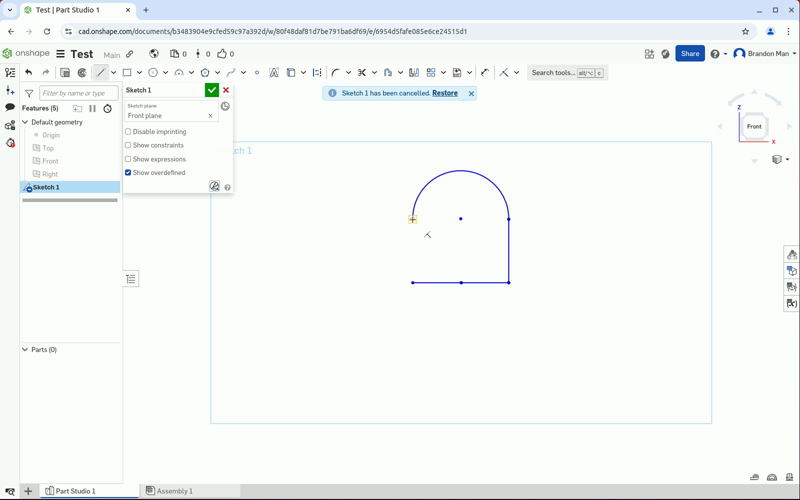
mouse_move(412, 282)
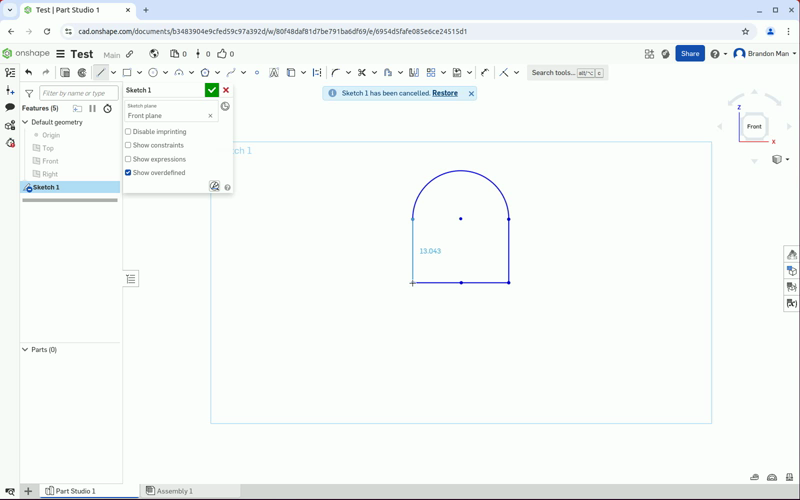
key_up(shift)
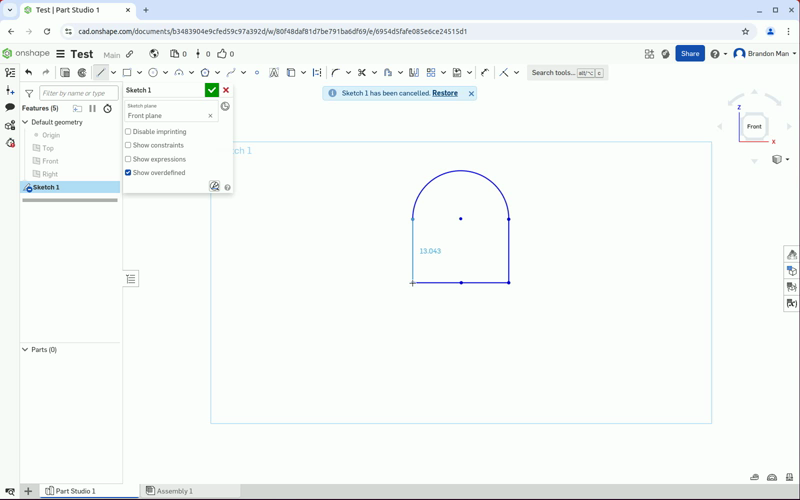
click(412, 282)
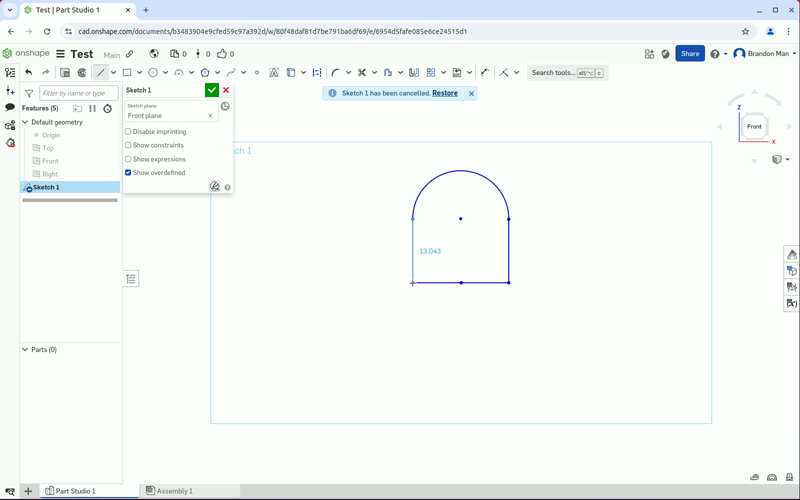
key(esc)
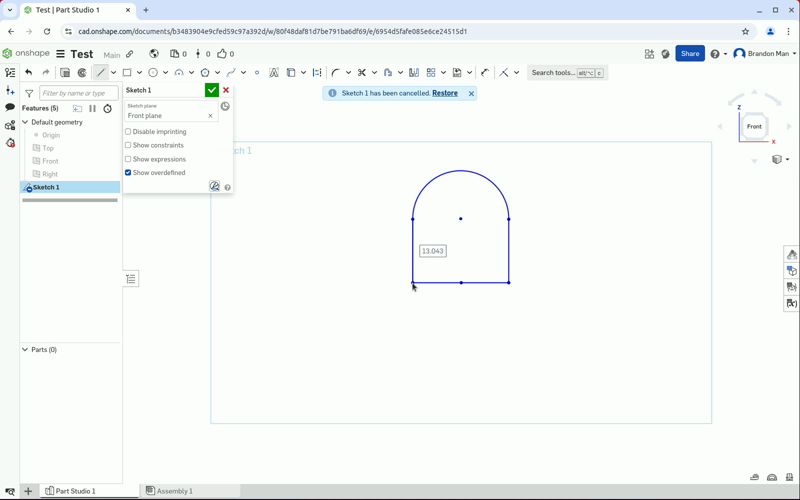
key(c)
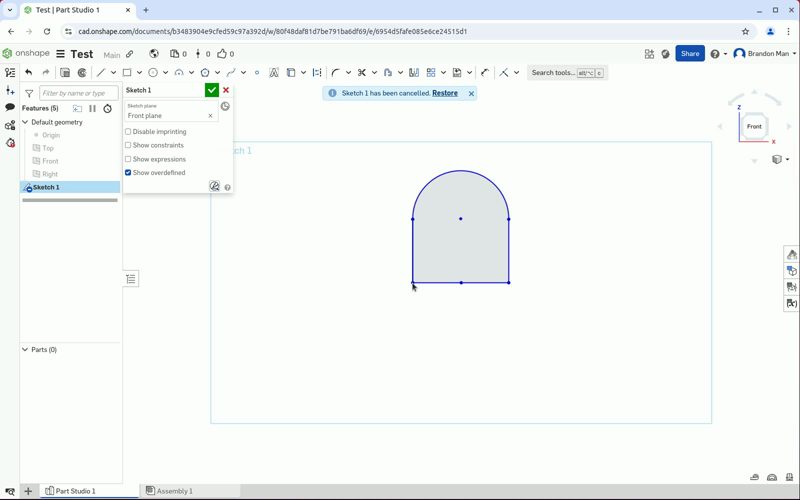
key_down(shift)
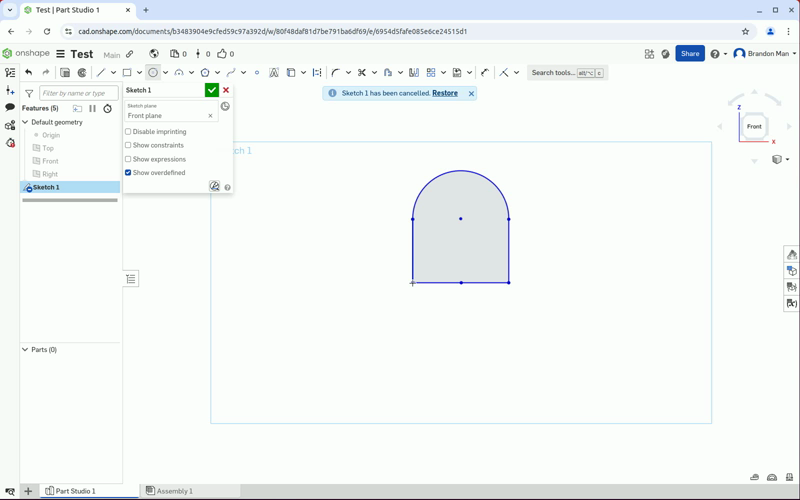
mouse_move(461, 219)
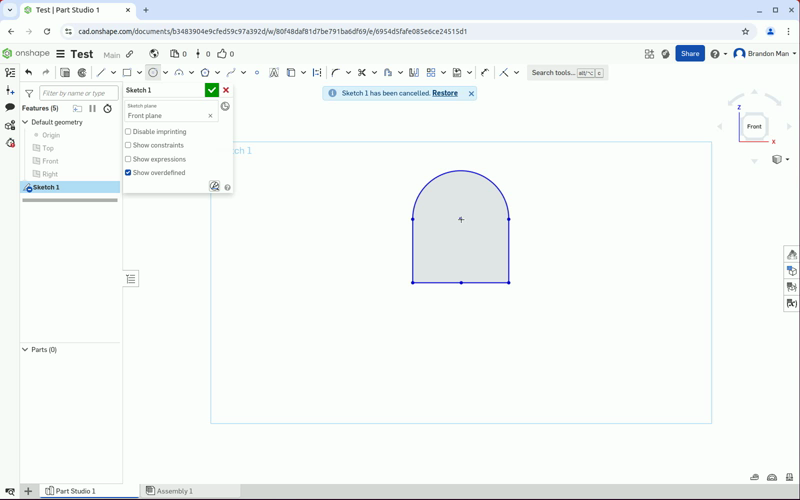
scroll(6)
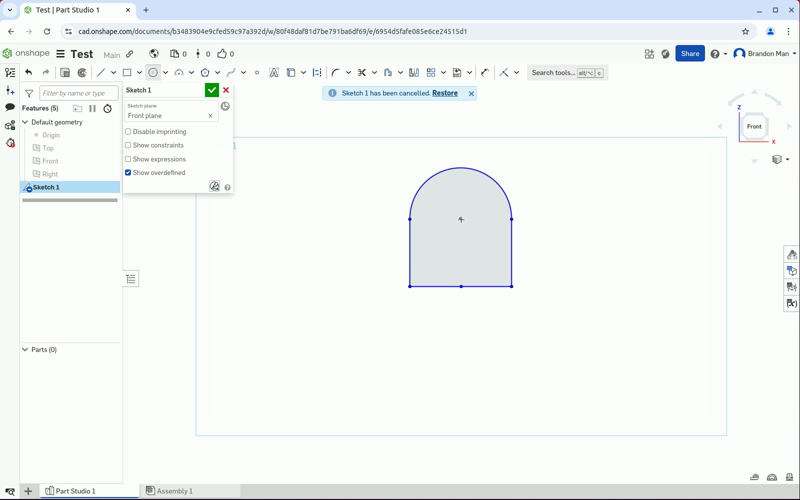
scroll(6)
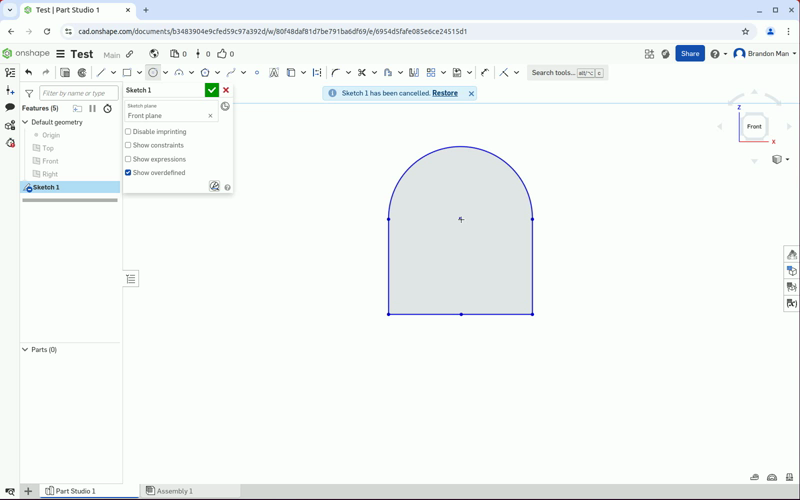
scroll(6)
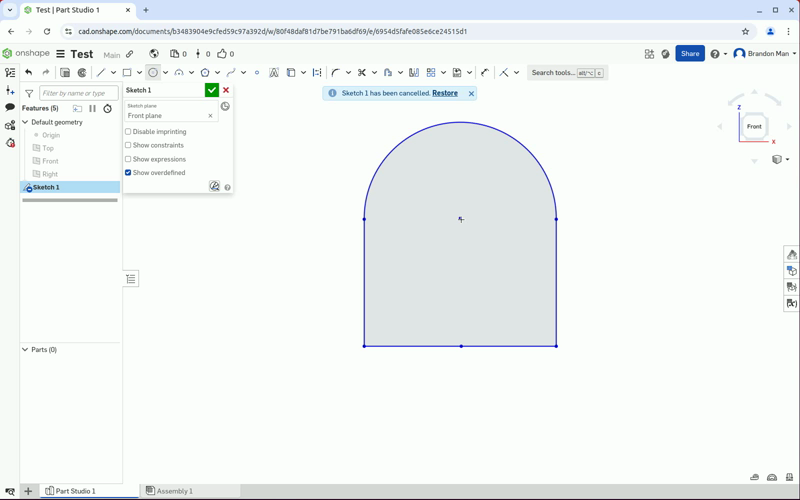
scroll(6)
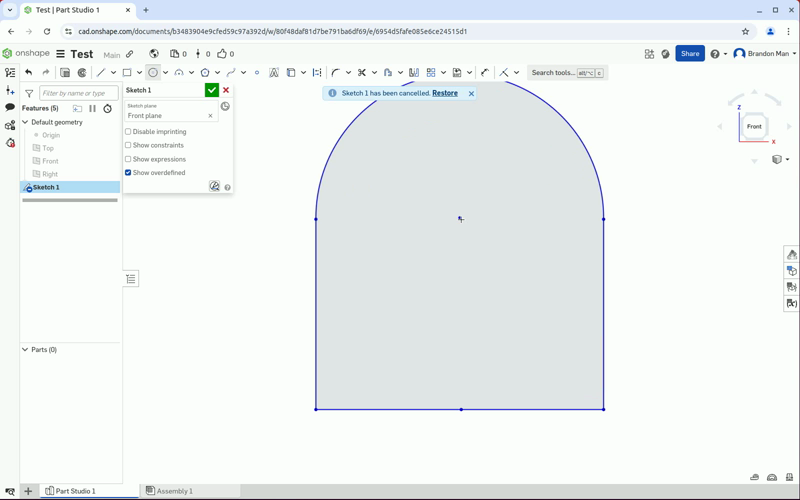
scroll(6)
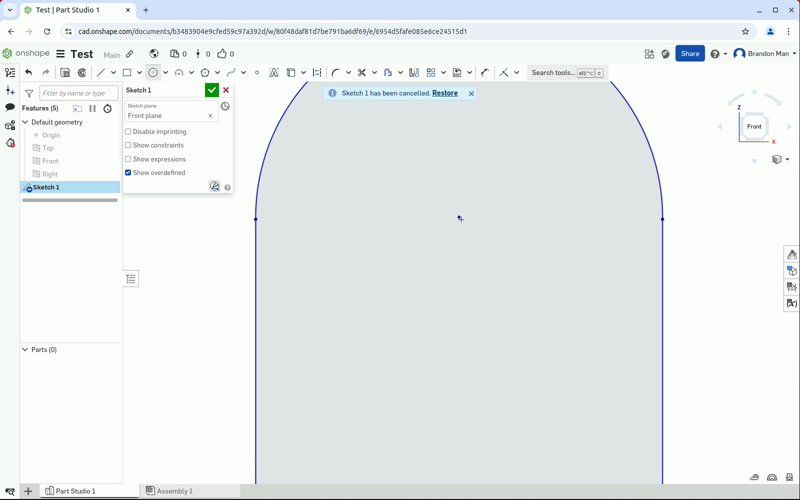
scroll(6)
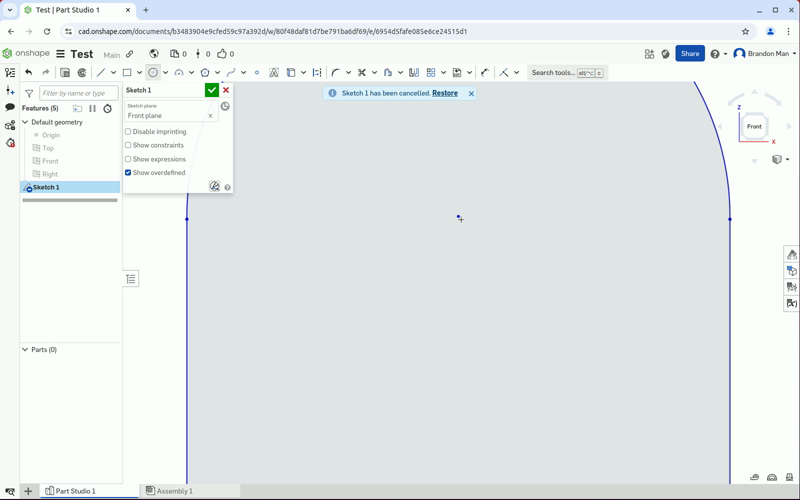
scroll(6)
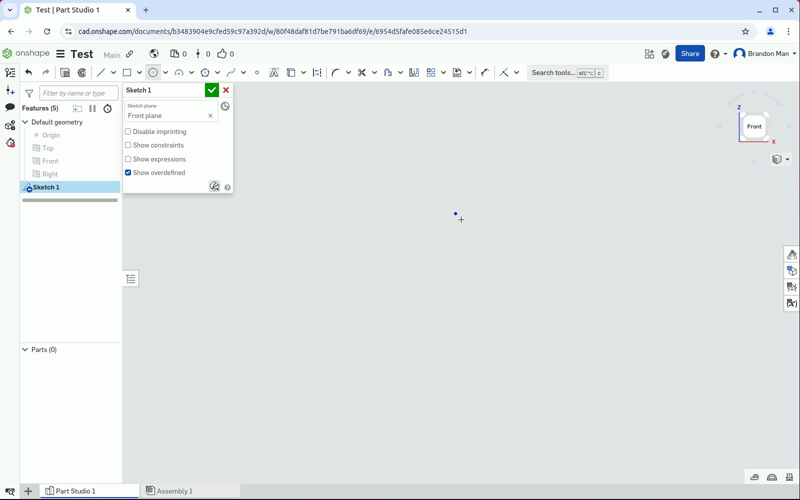
click(461, 219)
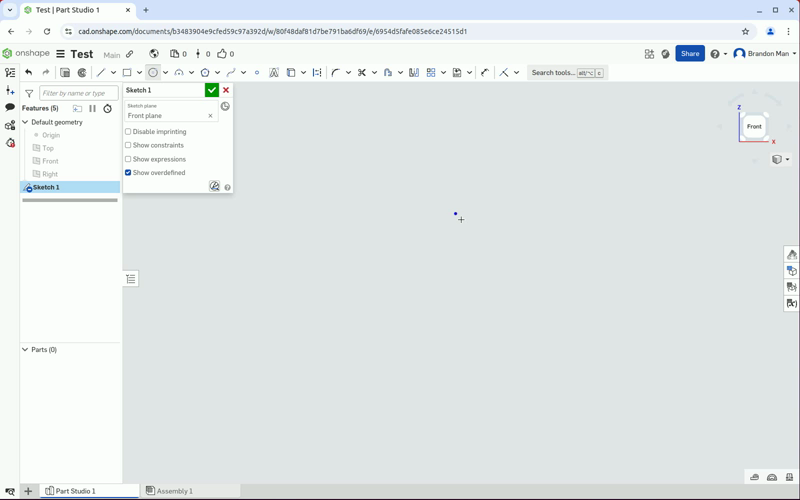
scroll(-6)
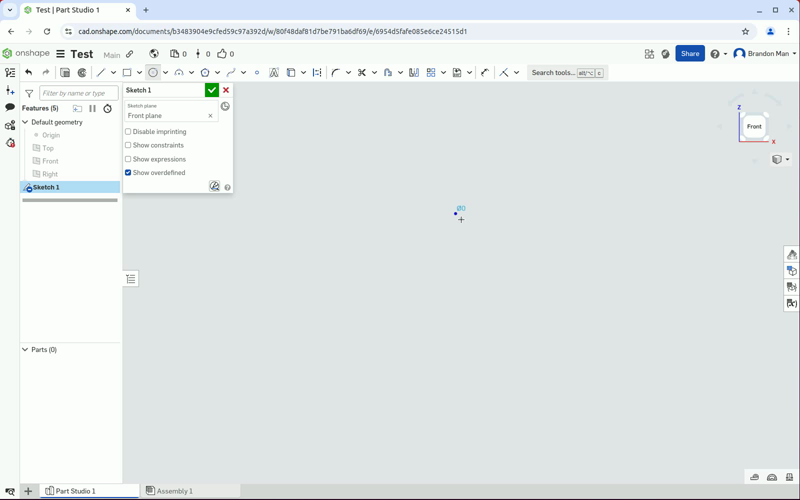
scroll(-6)
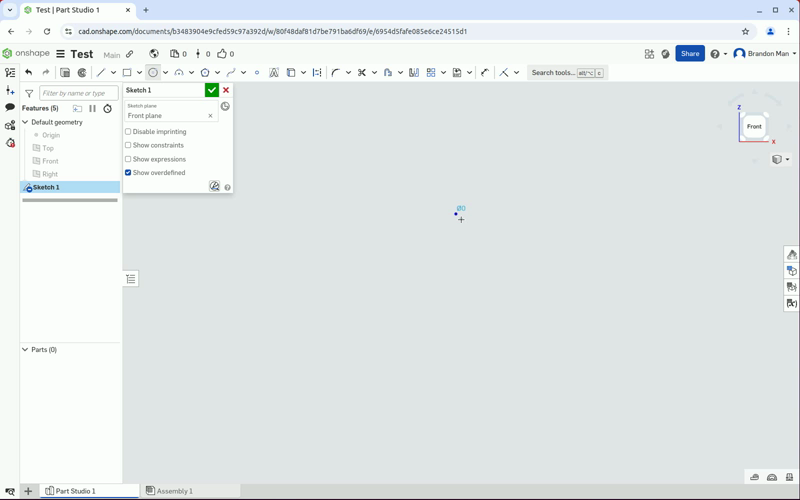
scroll(-6)
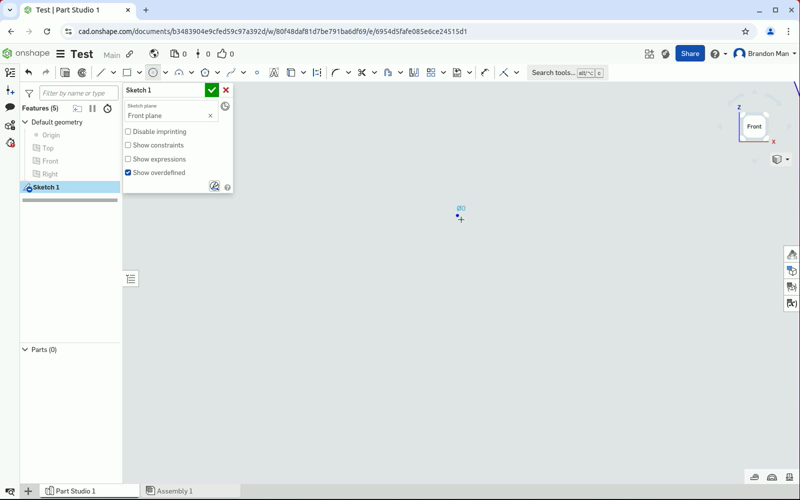
scroll(-6)
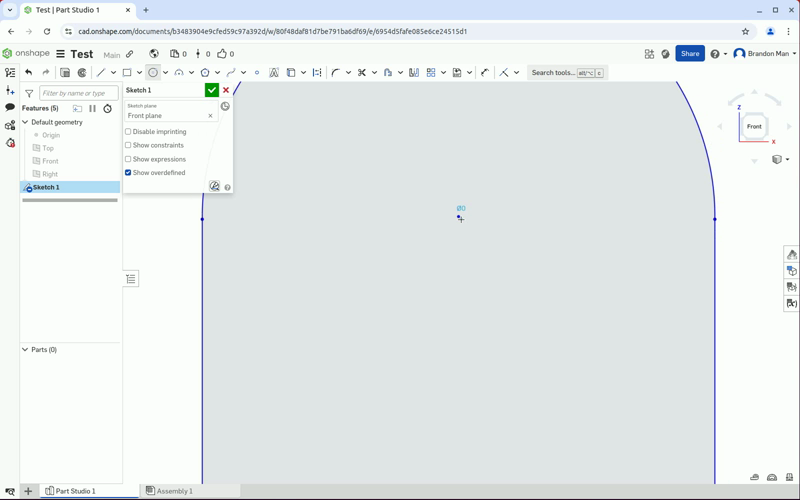
scroll(-6)
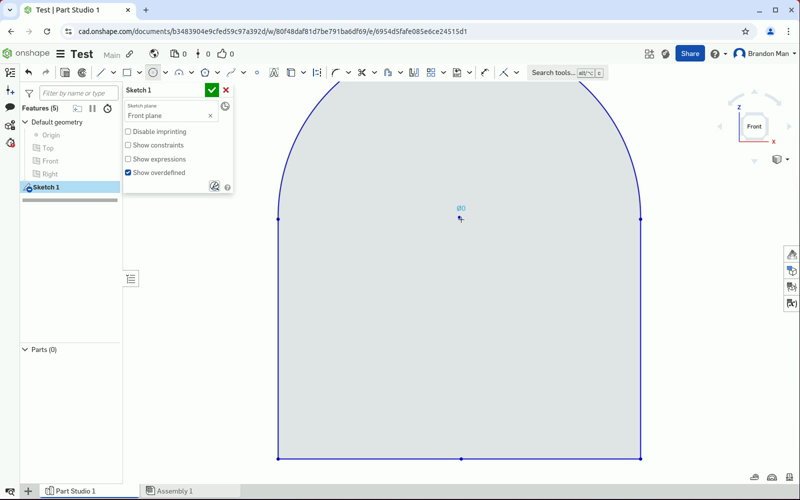
scroll(-6)
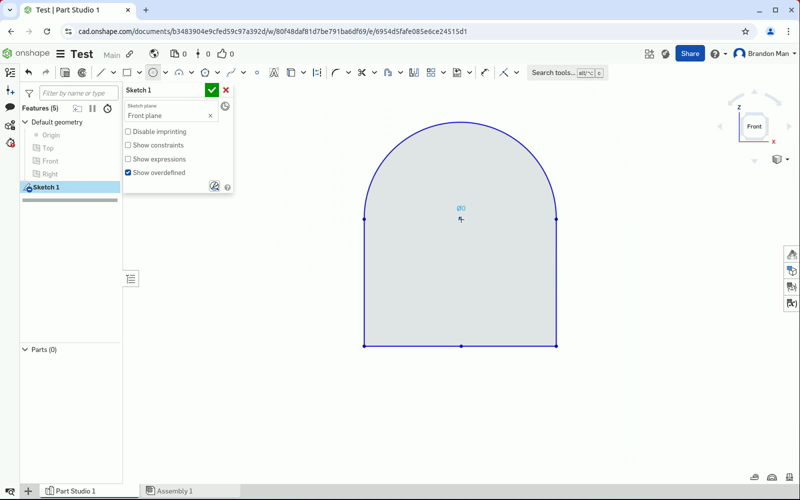
scroll(-6)
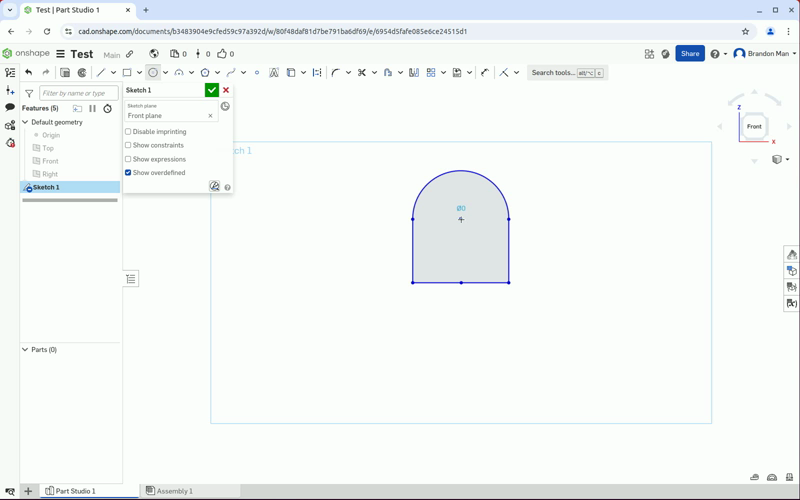
key_up(shift)
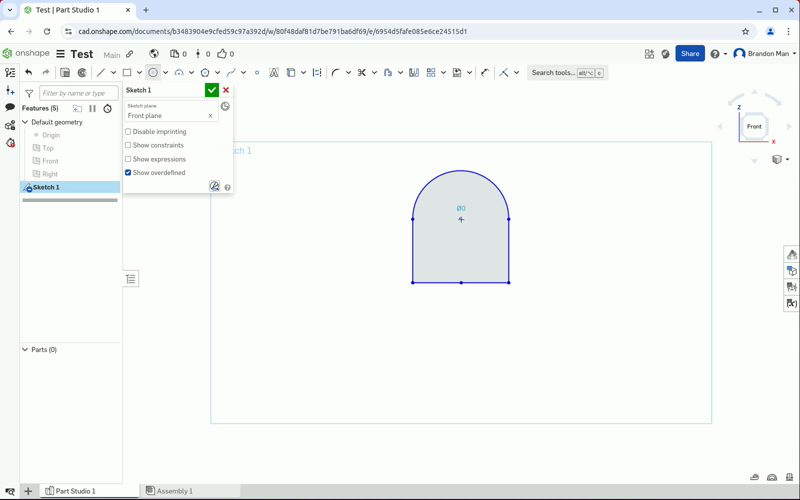
mouse_move(493, 219)
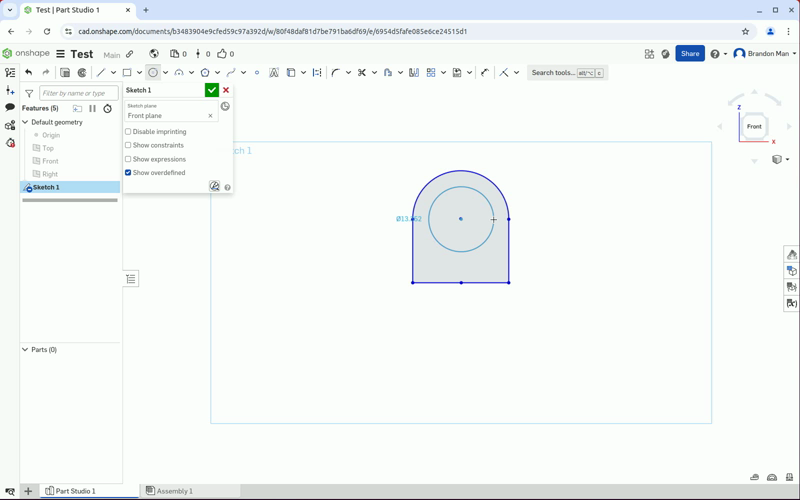
click(493, 219)
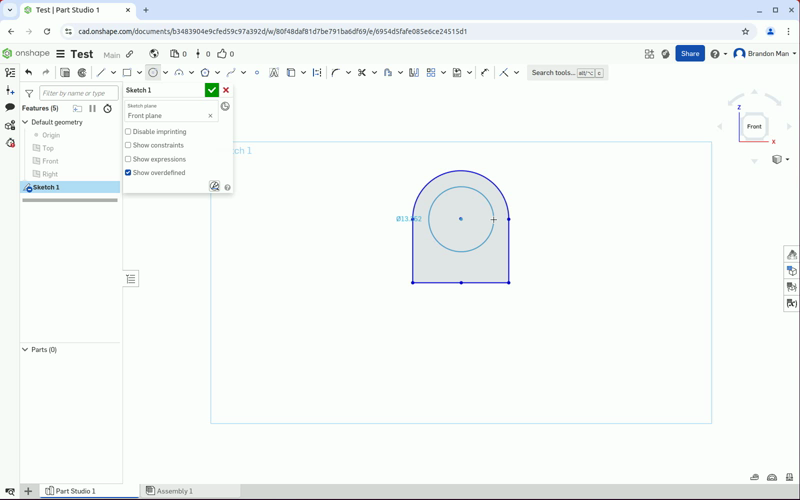
key(esc)
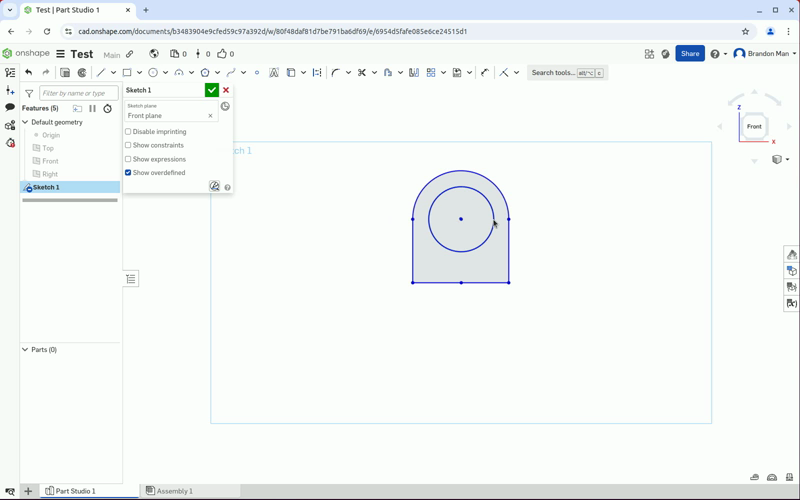
mouse_move(480, 253)
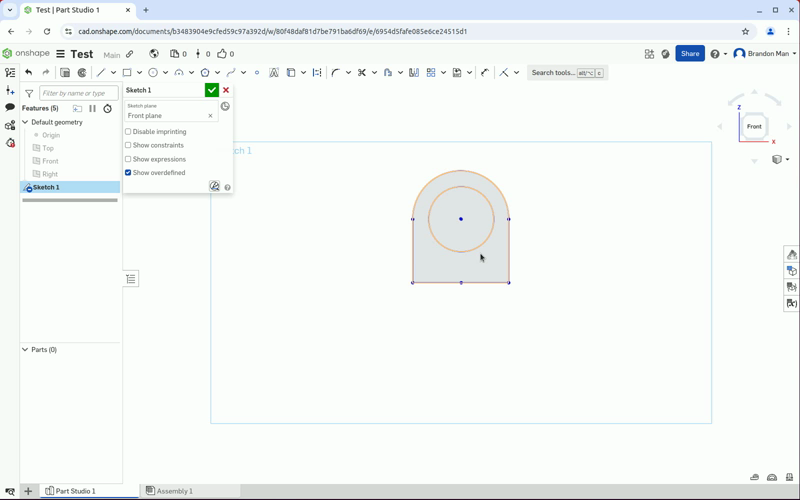
click(480, 253)
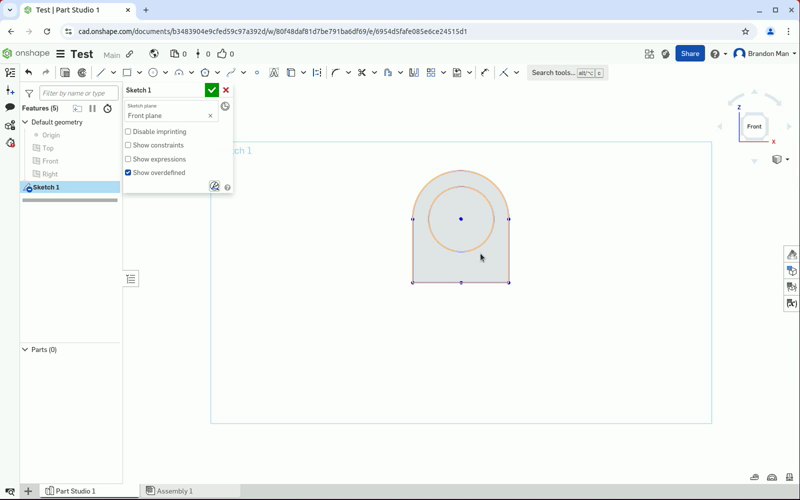
mouse_move(73, 352)
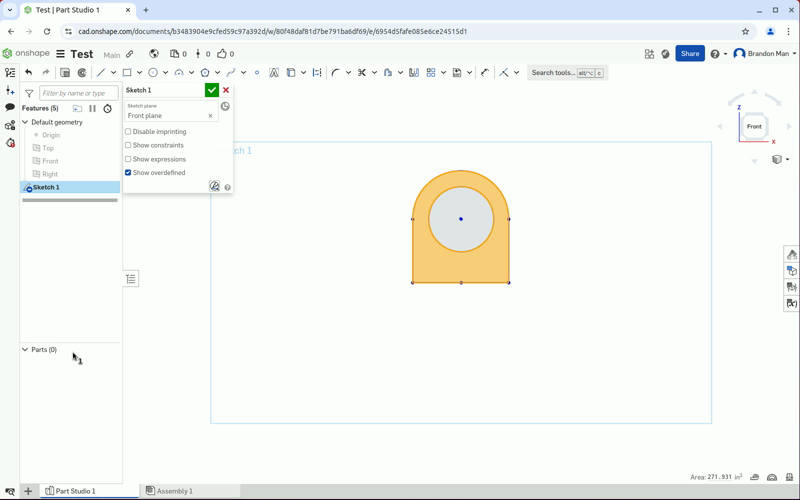
key(shift+y)
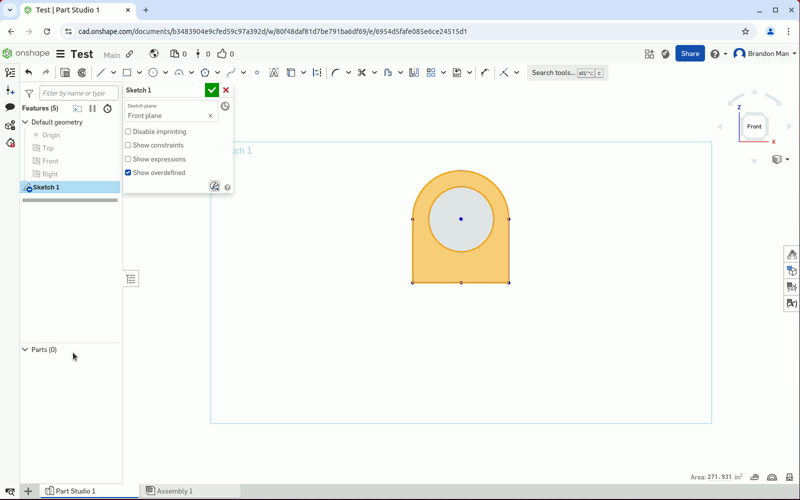
key(shift+e)
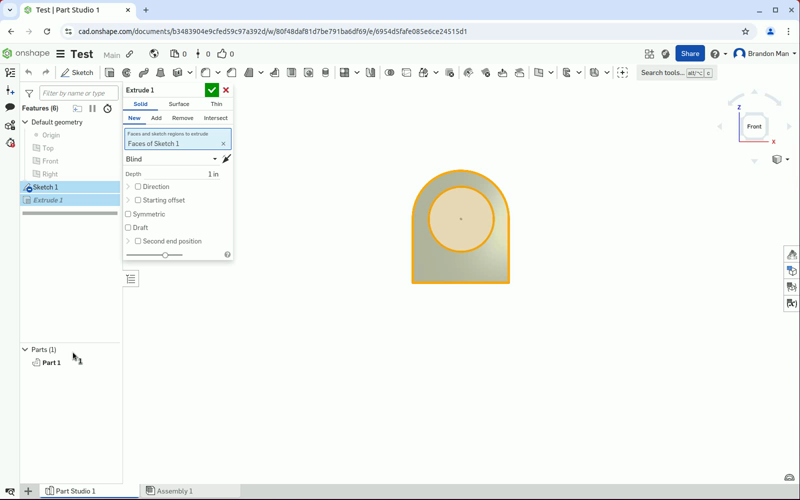
mouse_move(143, 106)
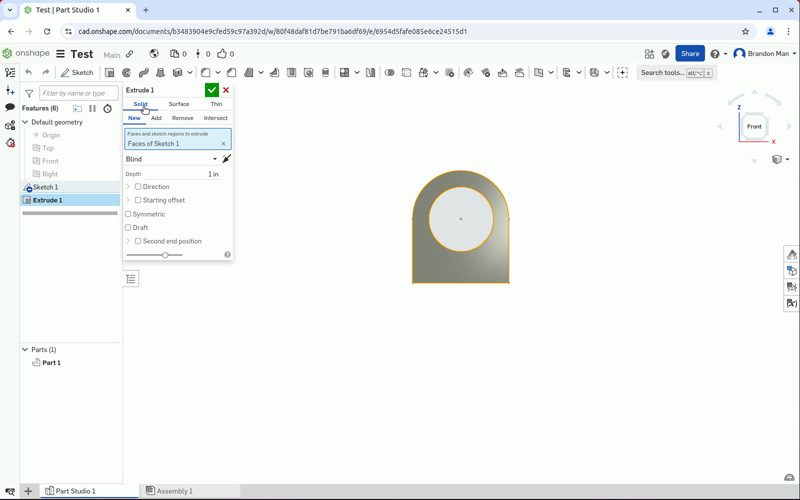
click(143, 106)
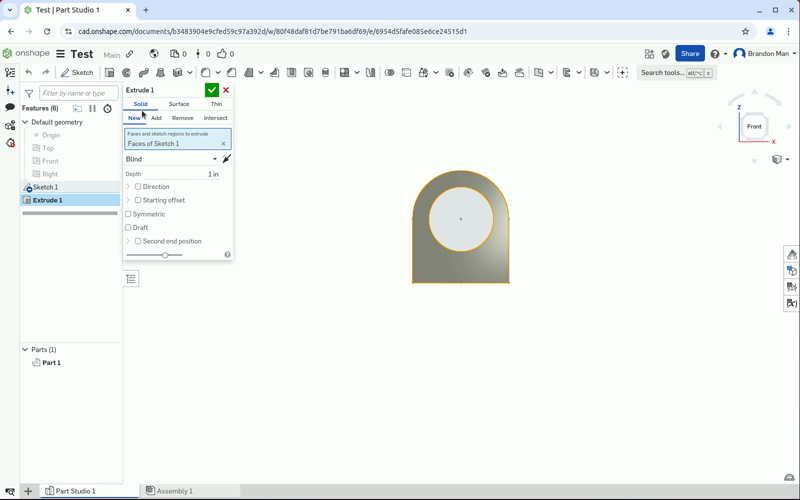
mouse_move(137, 120)
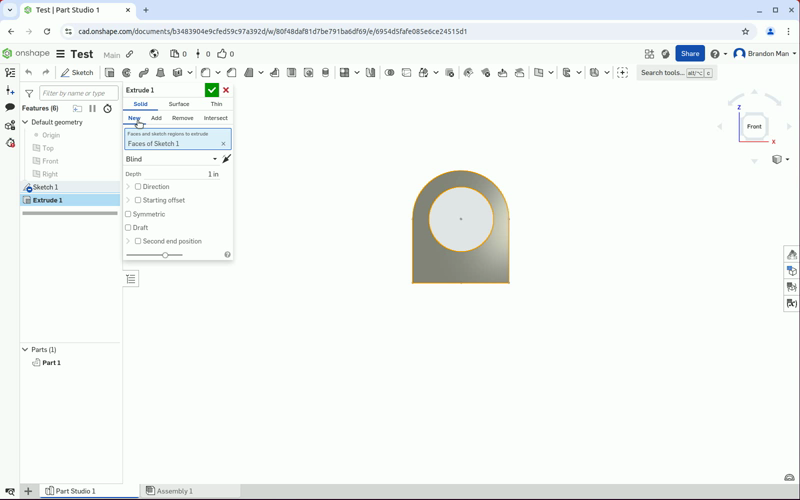
click(137, 120)
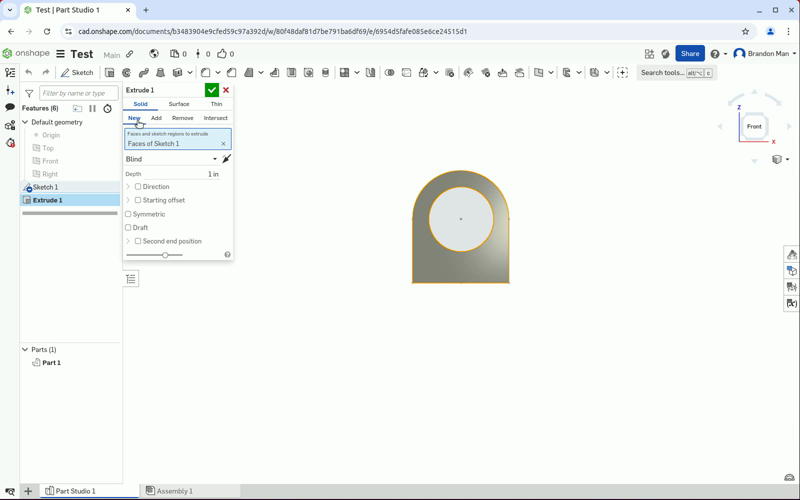
key(tab, 4)
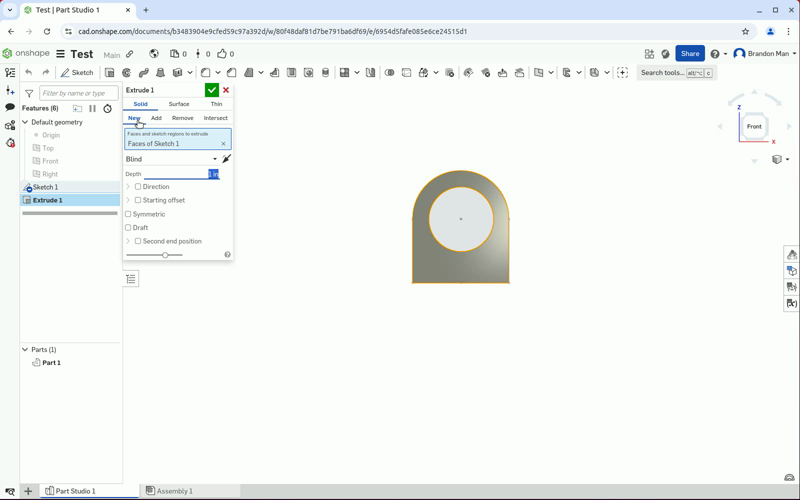
text(12.998)
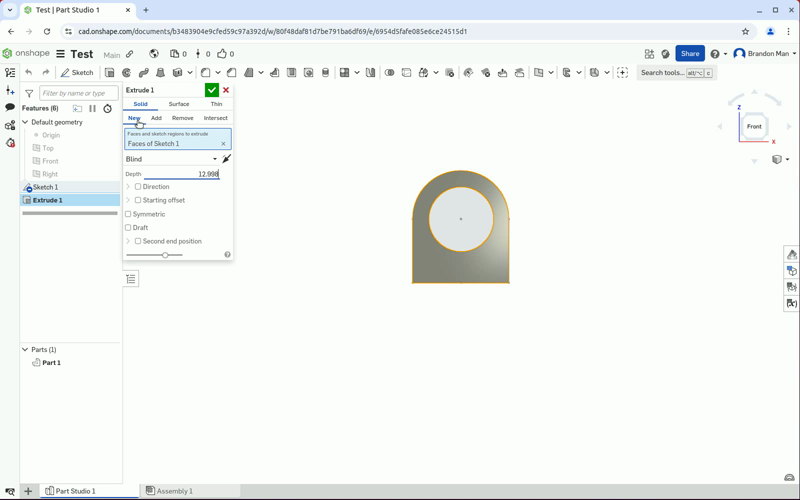
key(tab, 3)
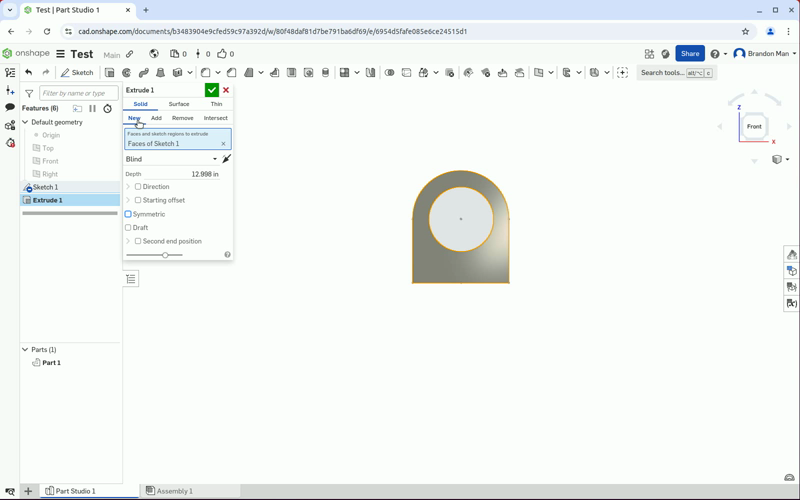
key(space)
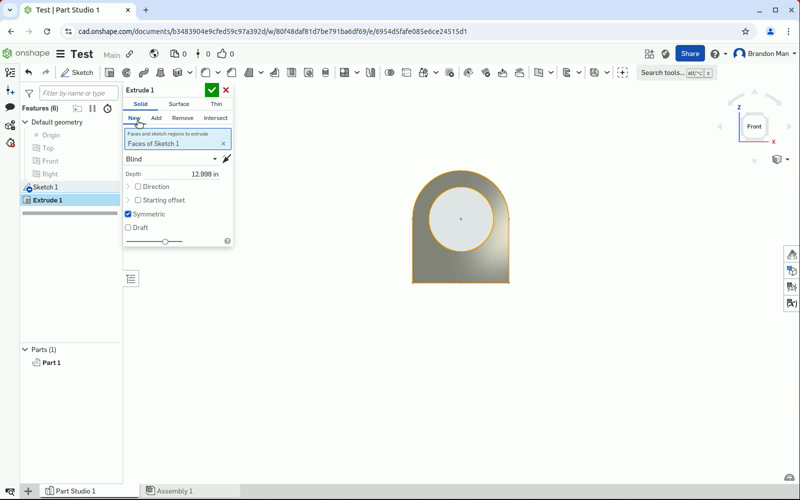
key(enter)
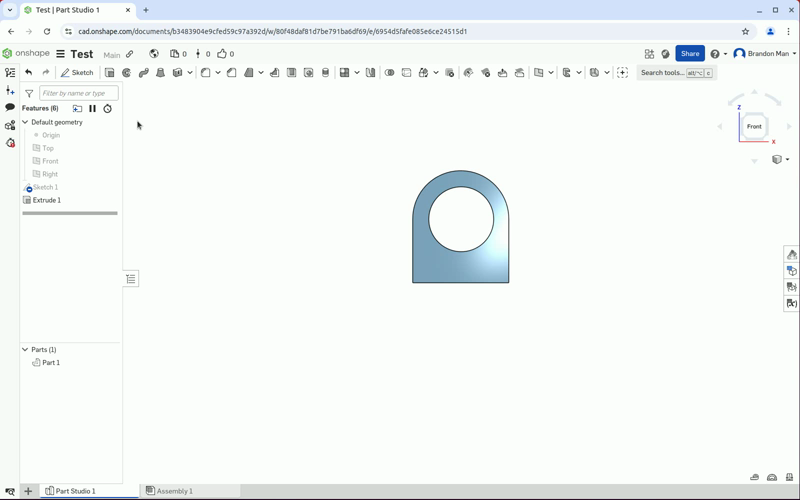
key(shift+h)
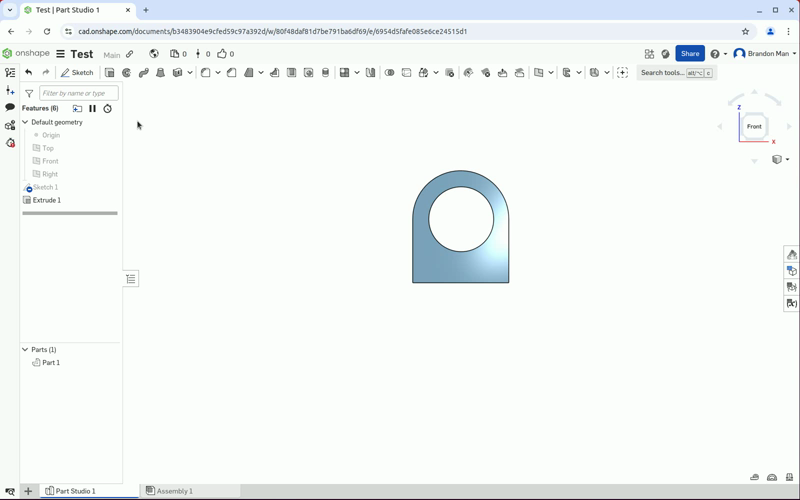
key(shift+h)
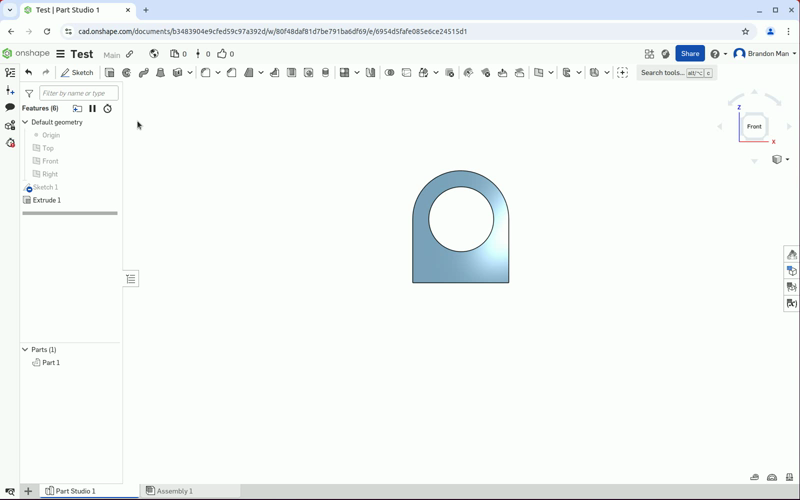
mouse_move(73, 189)
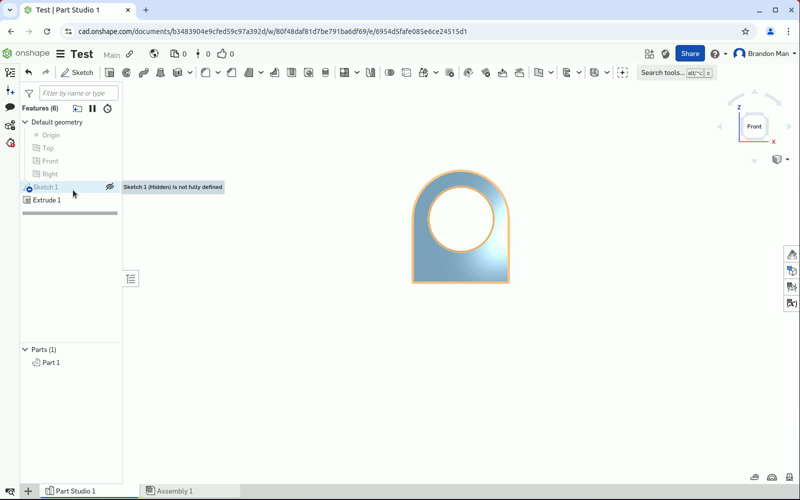
click(73, 189)
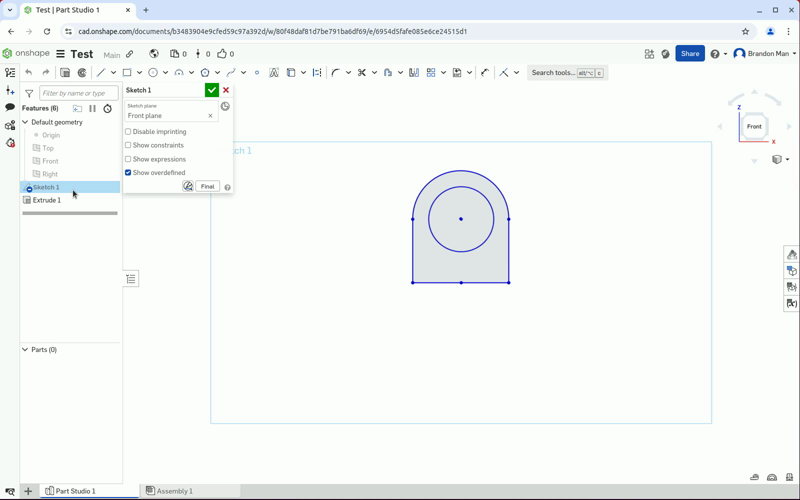
mouse_move(229, 92)
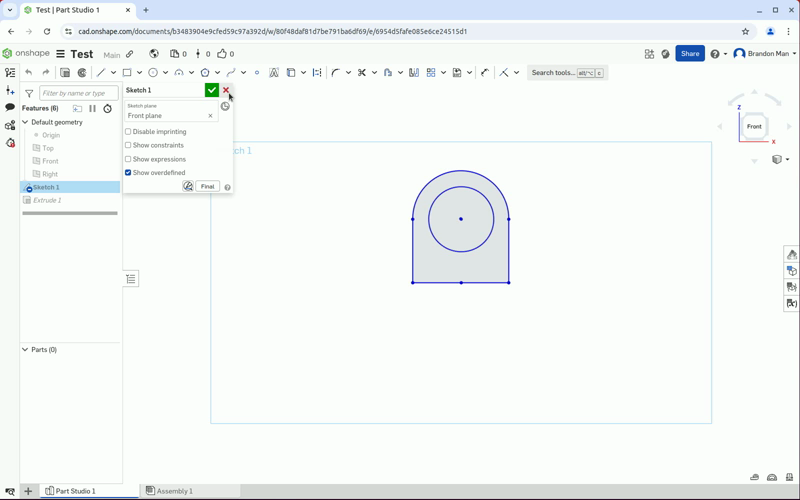
click(229, 92)
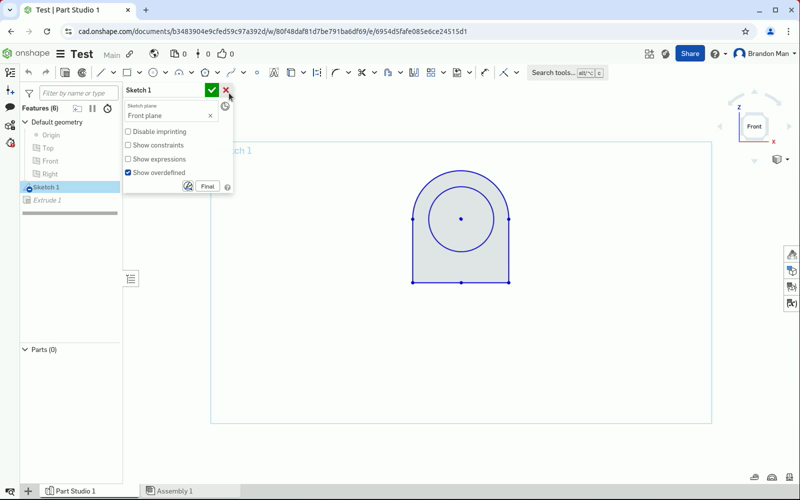
key(shift+s)
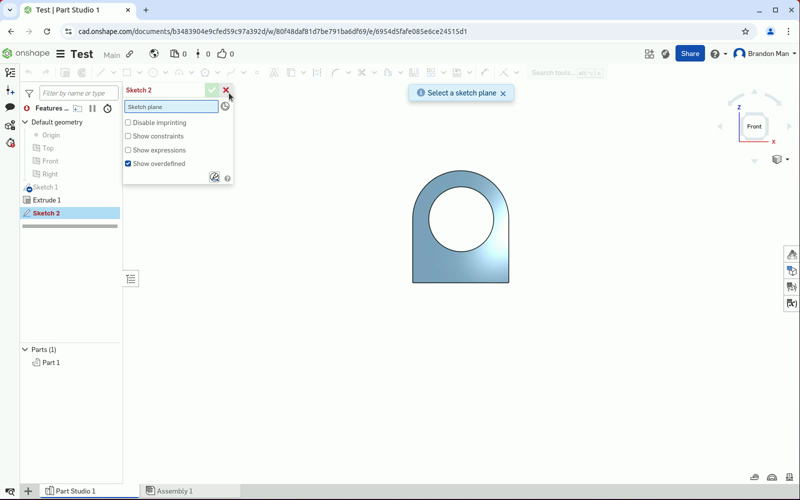
mouse_move(73, 163)
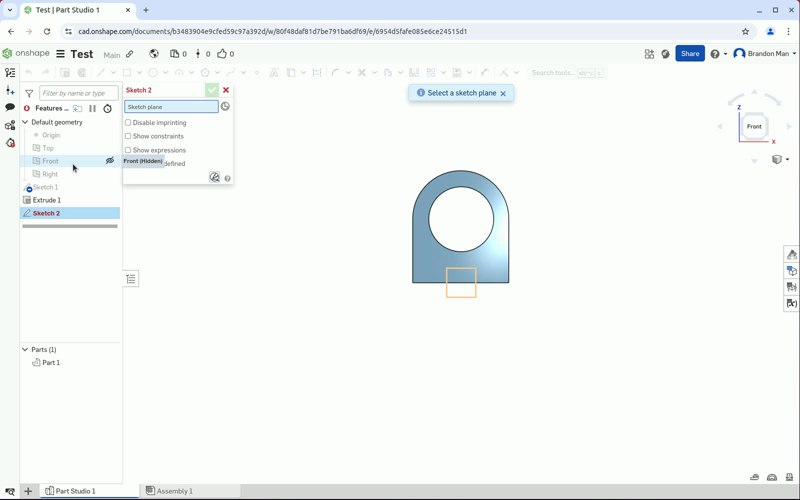
click(73, 163)
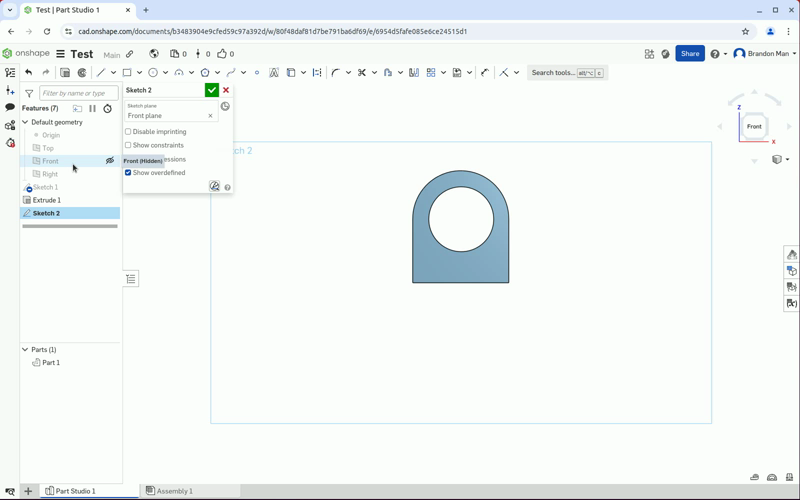
mouse_move(73, 352)
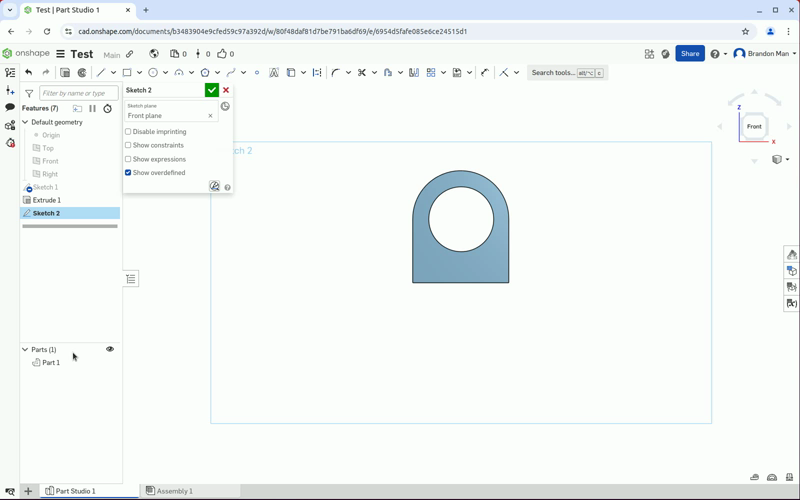
key(y)
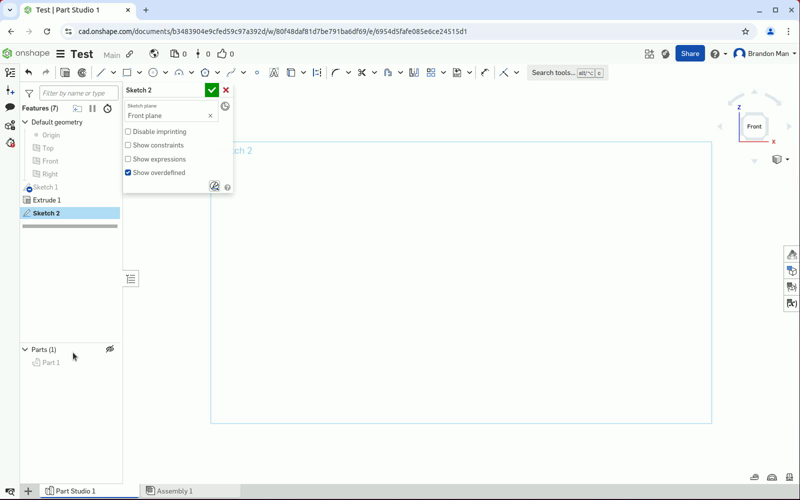
key(l)
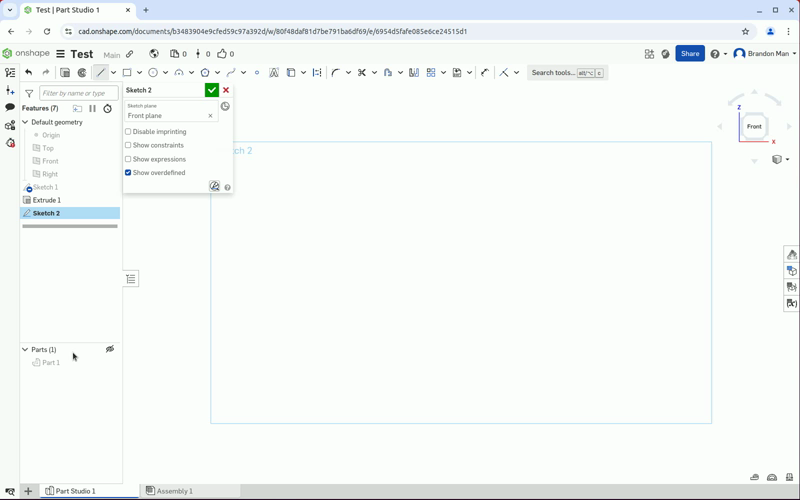
key_down(shift)
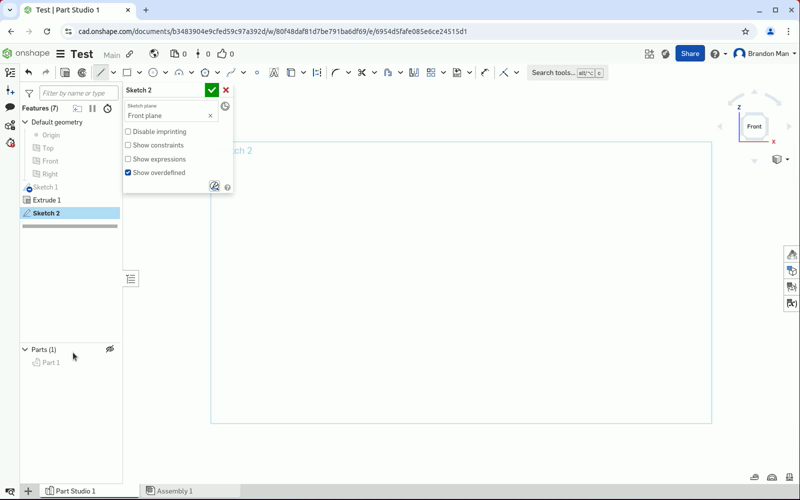
mouse_move(412, 282)
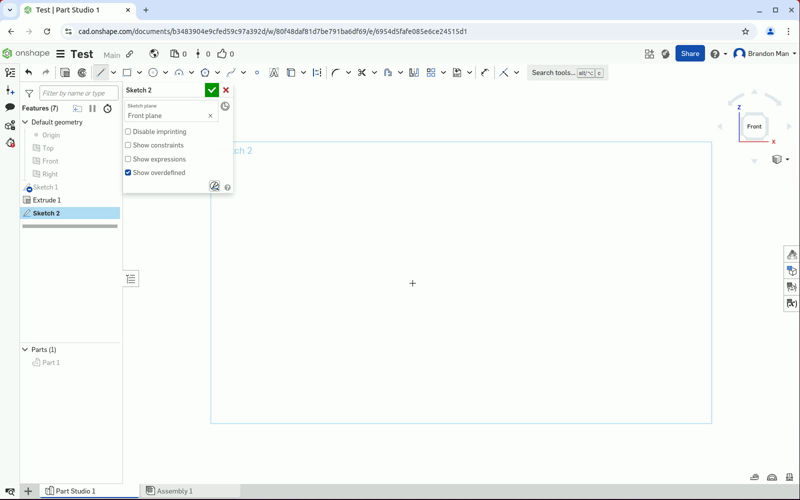
click(412, 282)
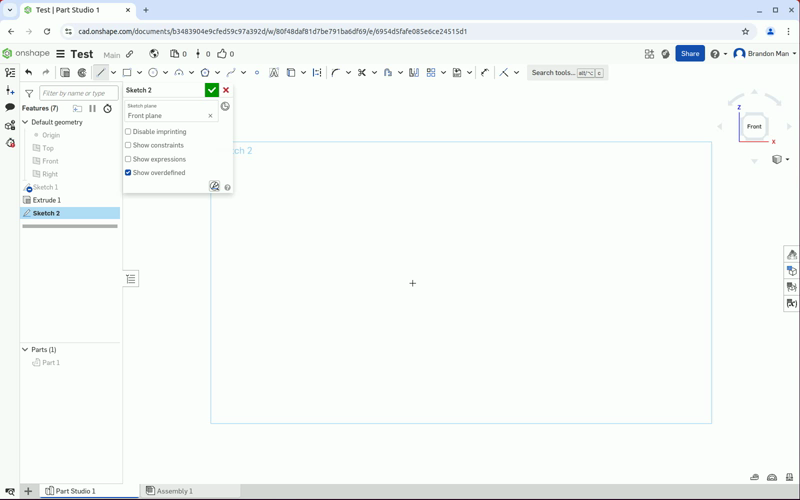
key_up(shift)
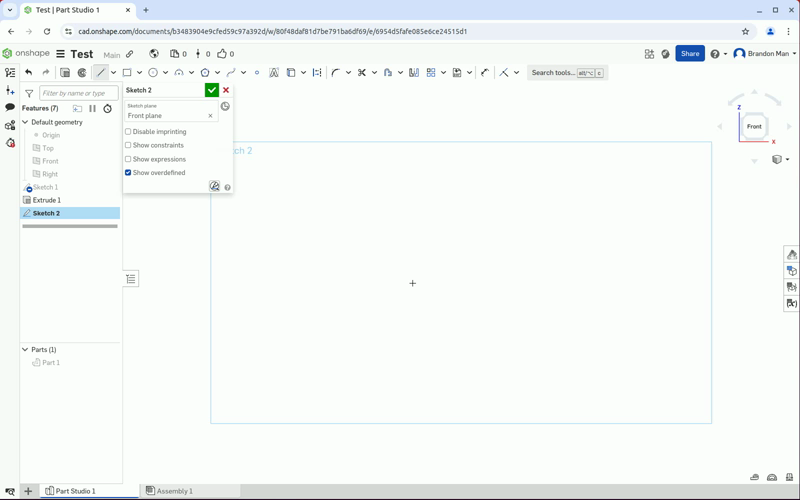
key_down(shift)
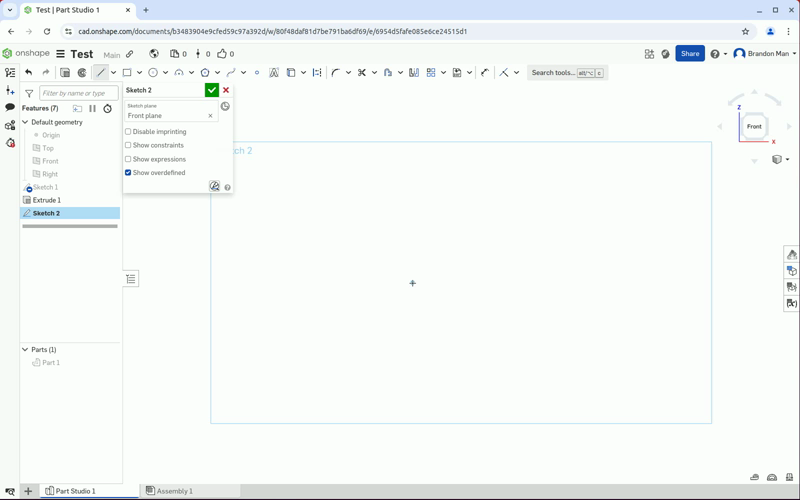
mouse_move(442, 282)
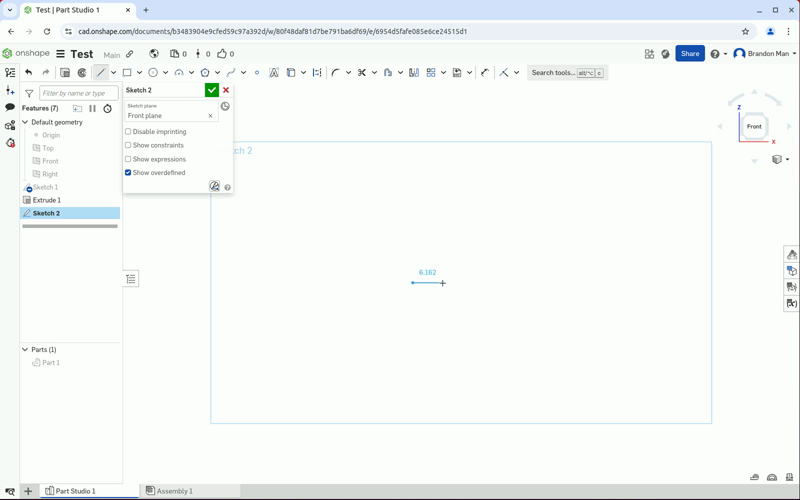
mouse_move(461, 282)
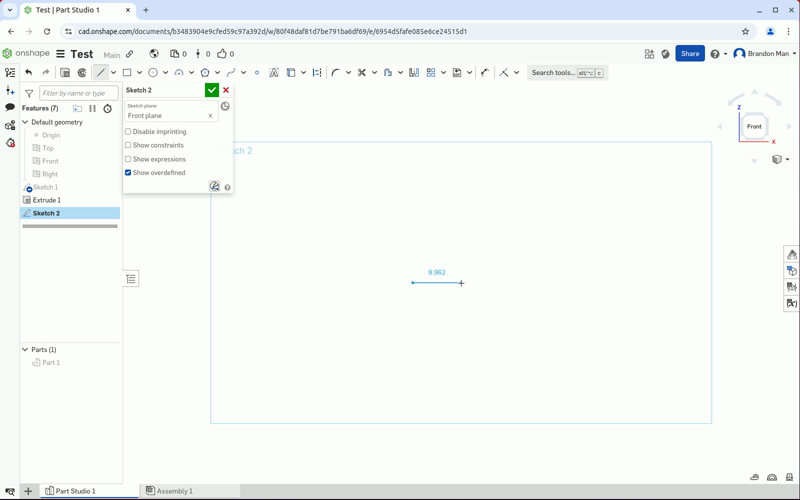
click(461, 282)
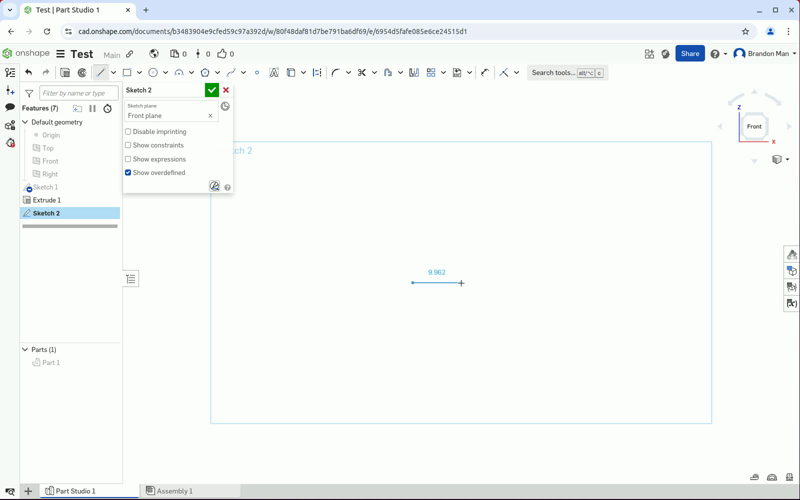
key_up(shift)
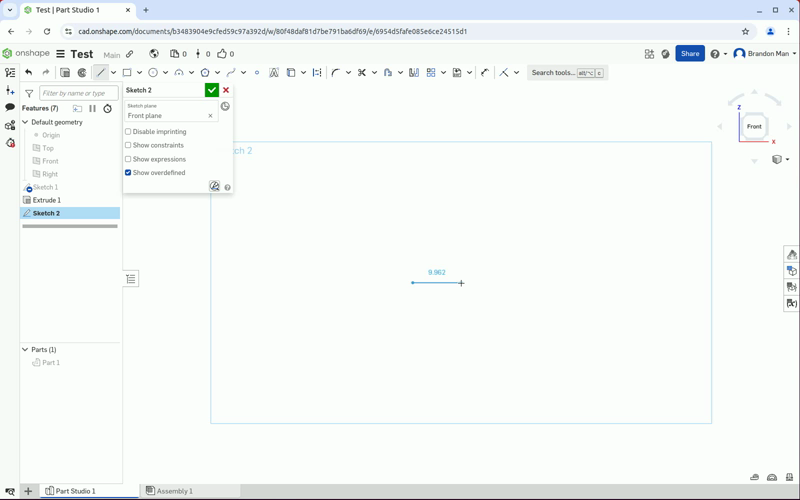
key_down(shift)
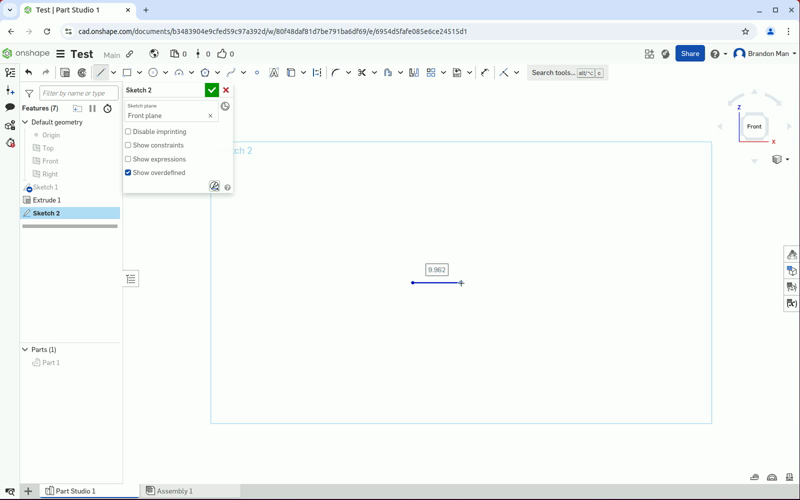
mouse_move(491, 282)
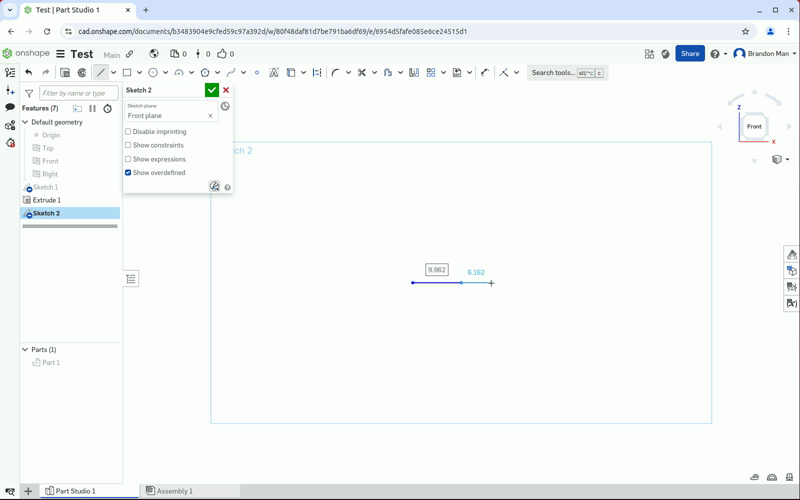
mouse_move(508, 282)
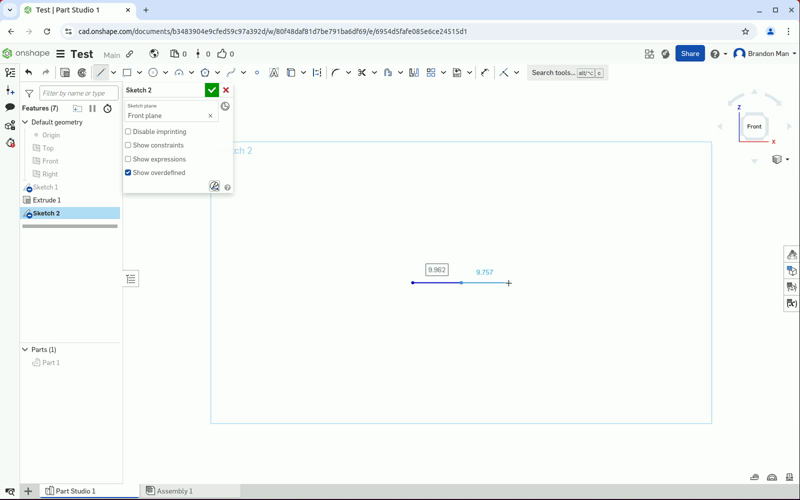
click(508, 282)
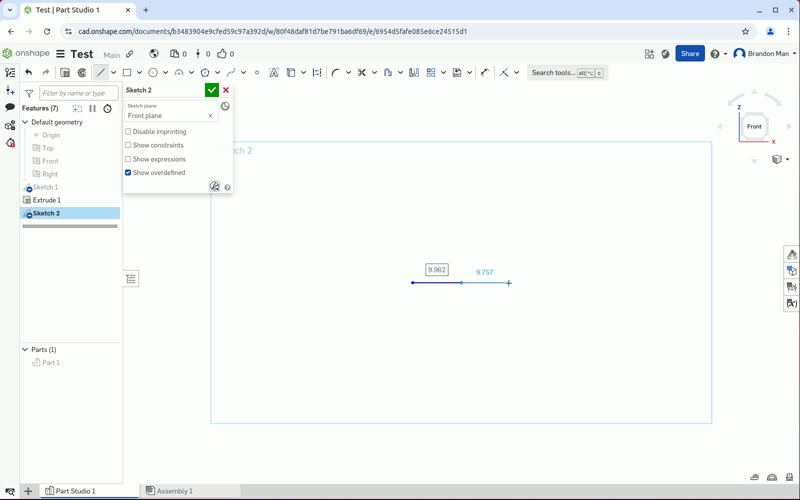
key_up(shift)
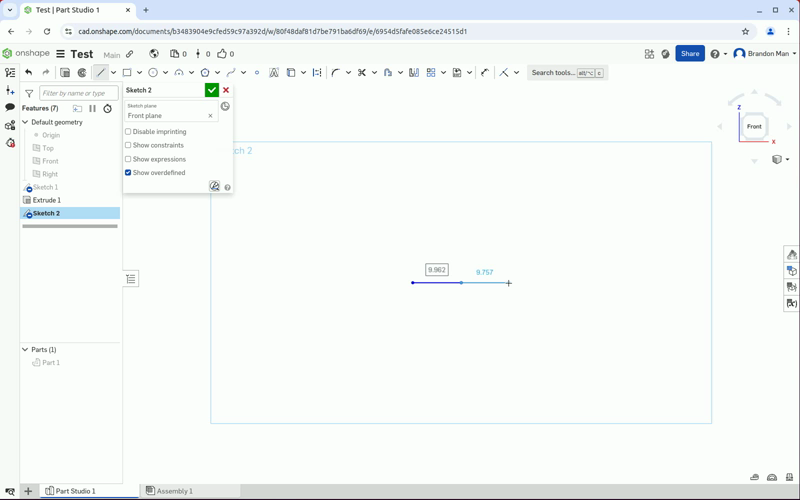
key_down(shift)
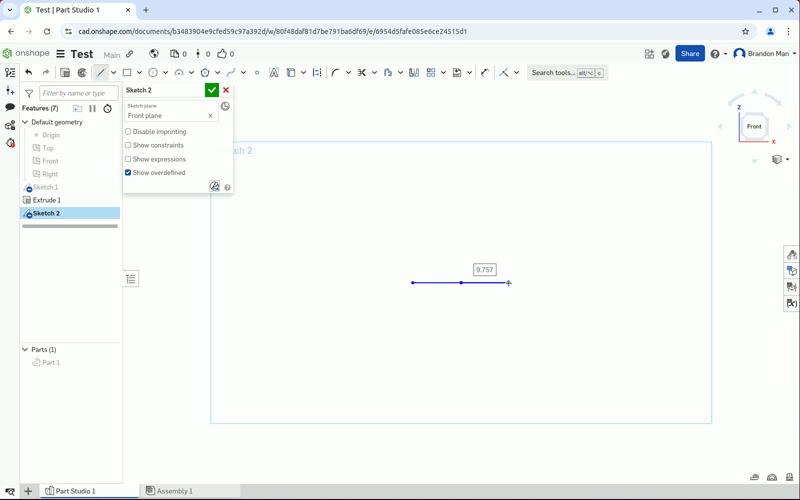
mouse_move(508, 219)
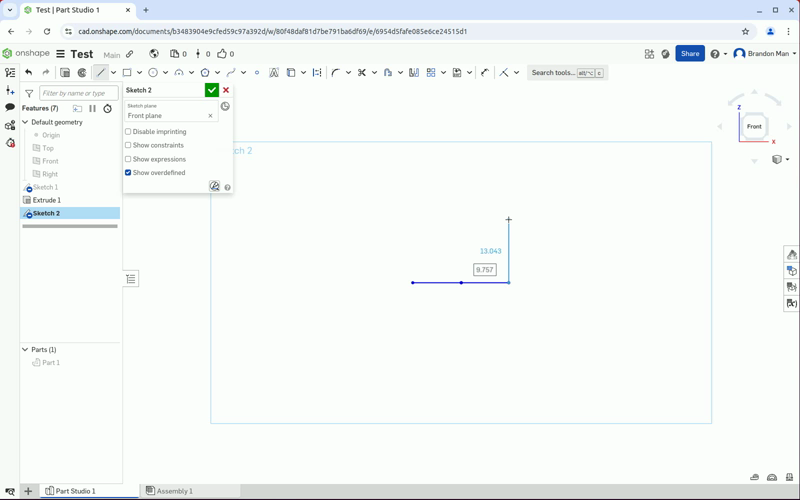
click(508, 219)
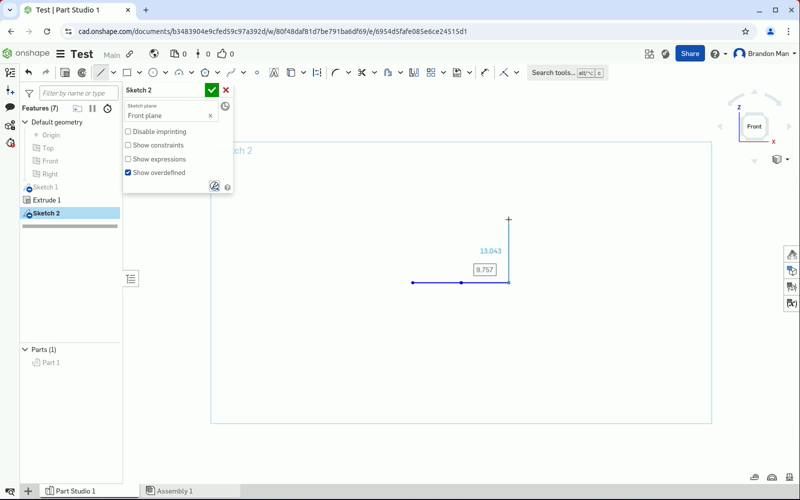
key_up(shift)
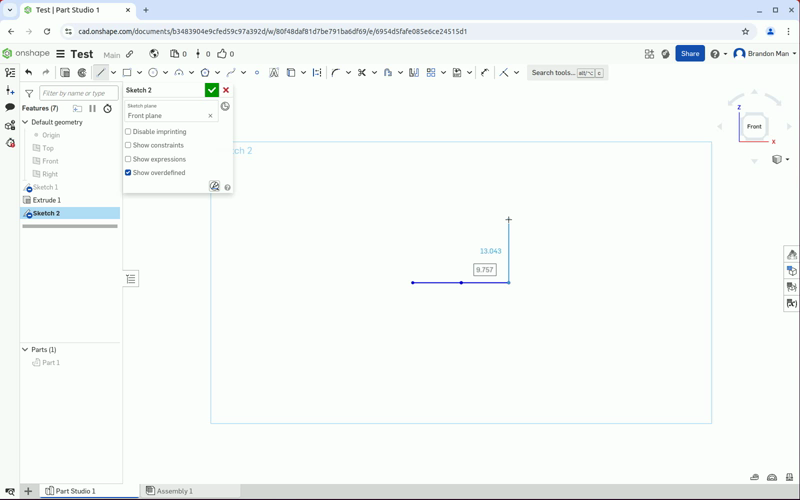
key(esc)
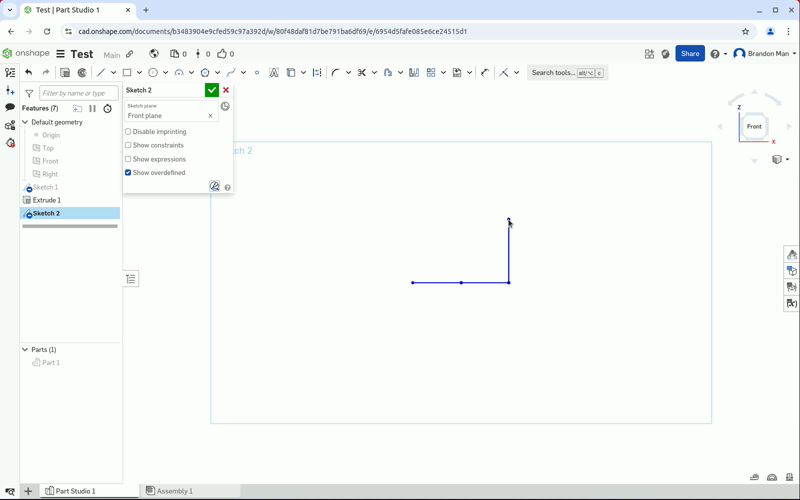
key(a)
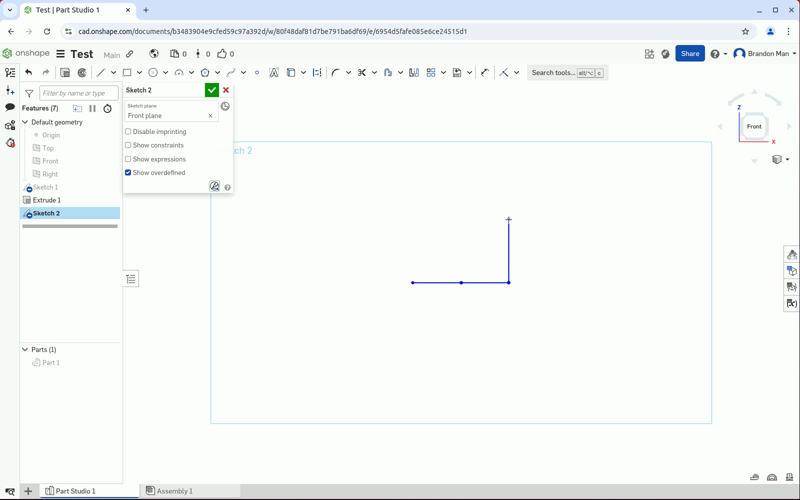
mouse_move(508, 219)
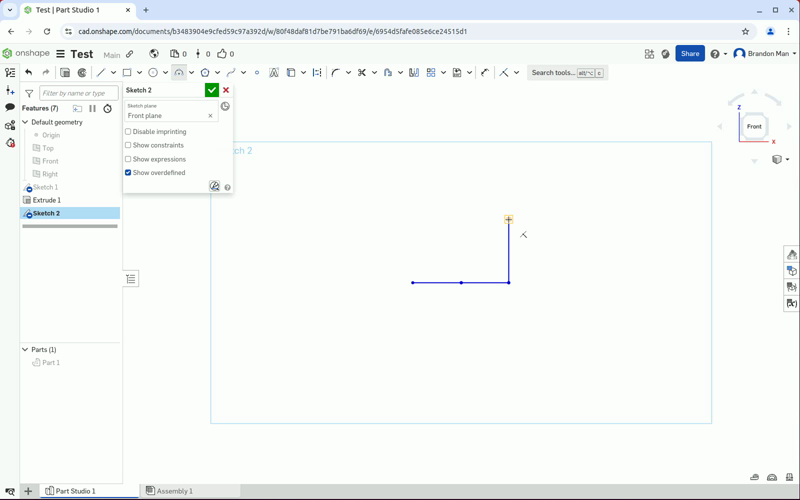
click(508, 219)
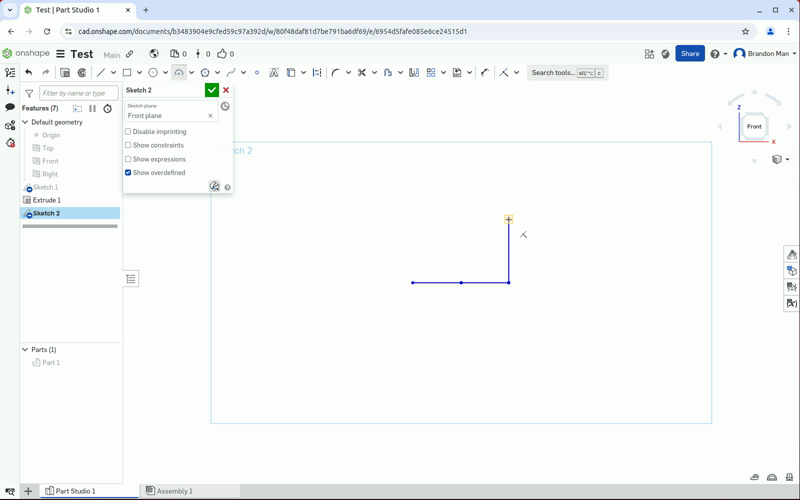
key_down(shift)
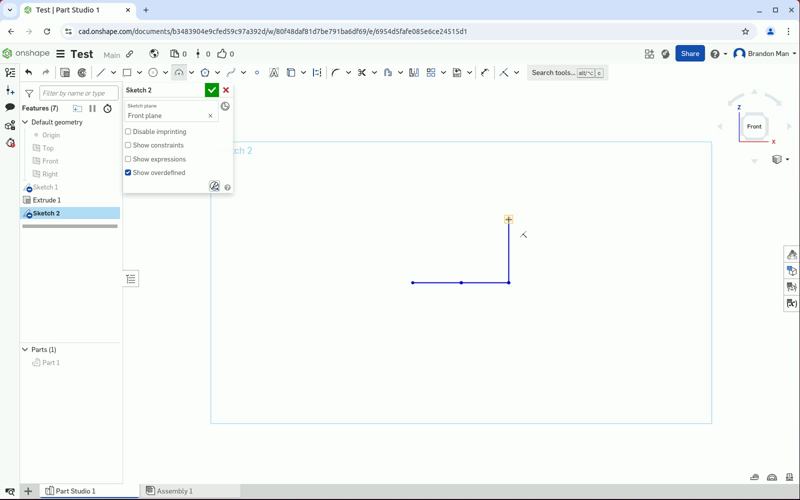
mouse_move(412, 219)
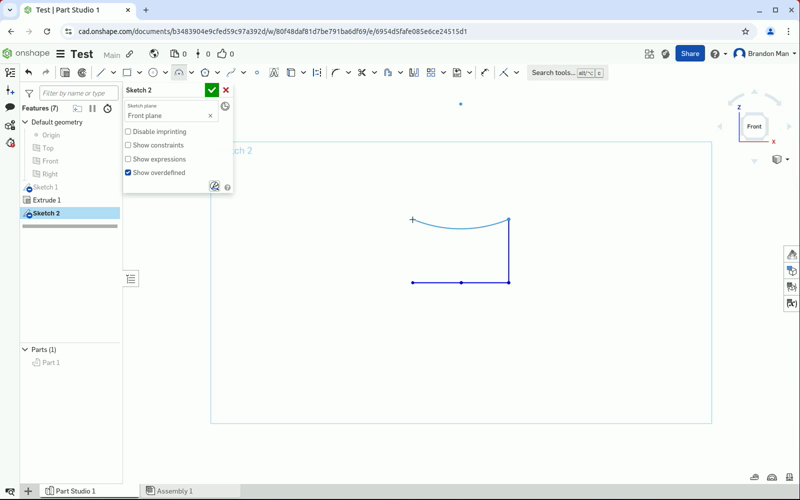
click(412, 219)
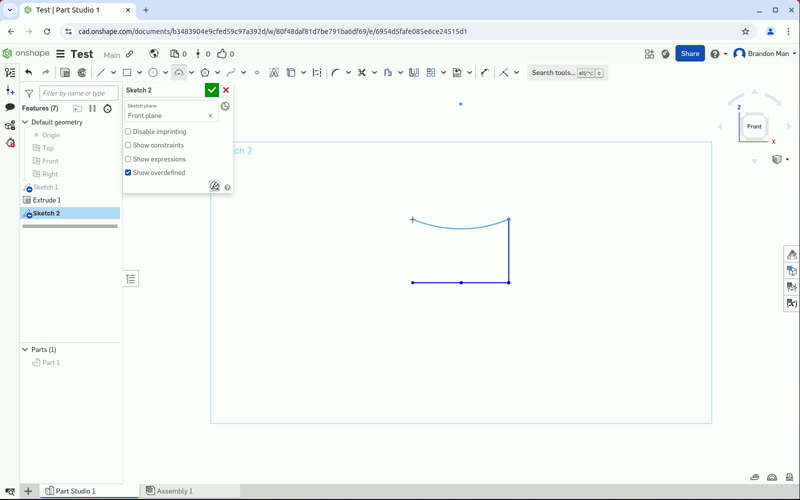
mouse_move(460, 170)
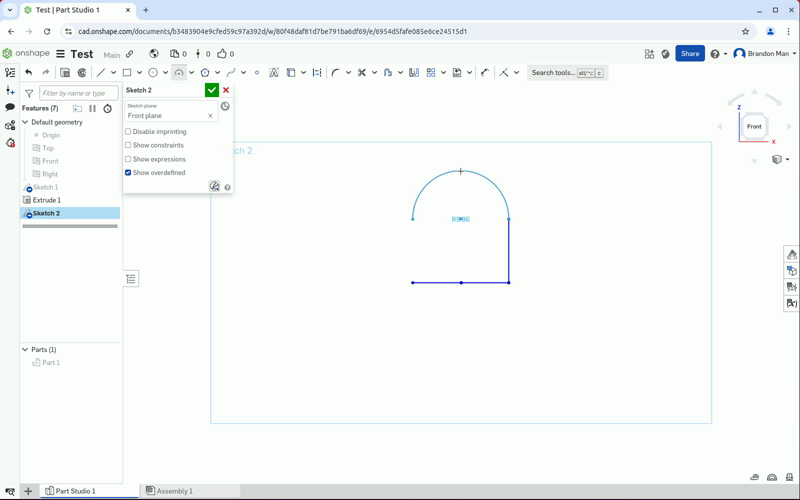
click(460, 170)
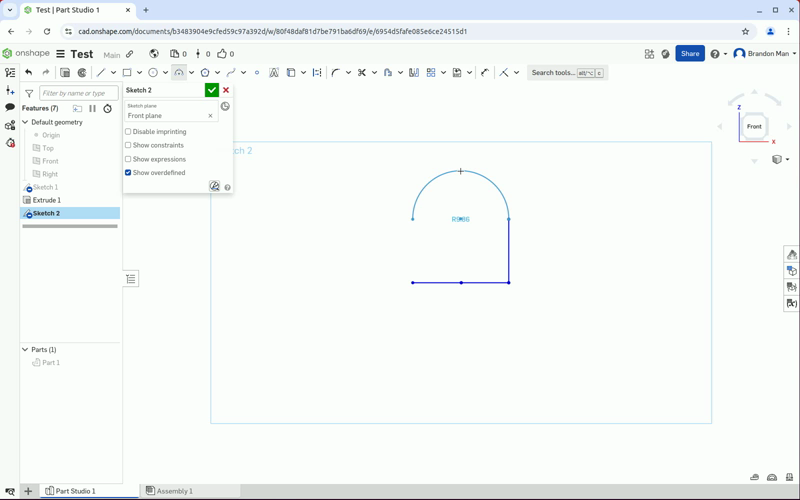
key_up(shift)
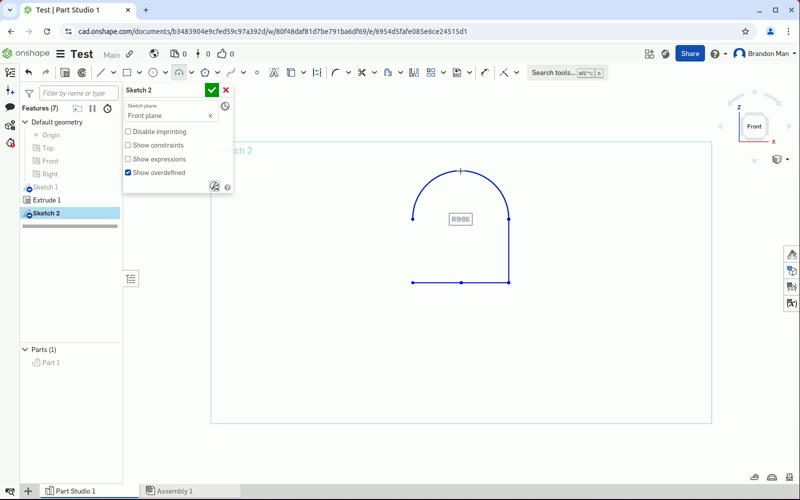
key(esc)
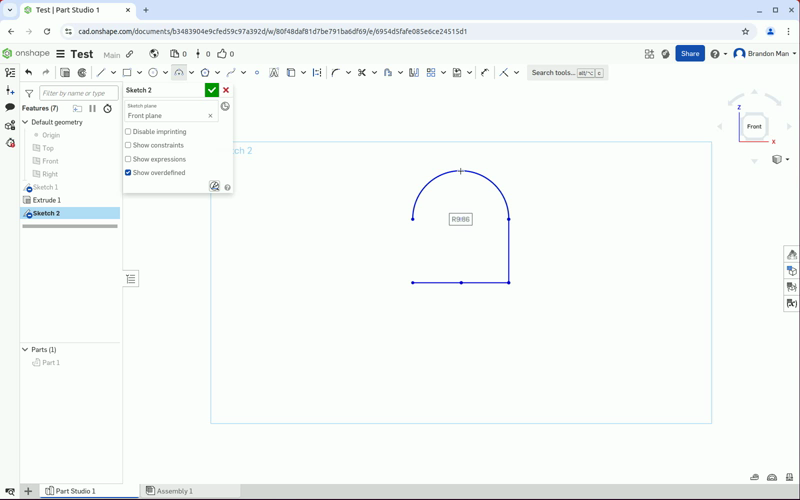
key(l)
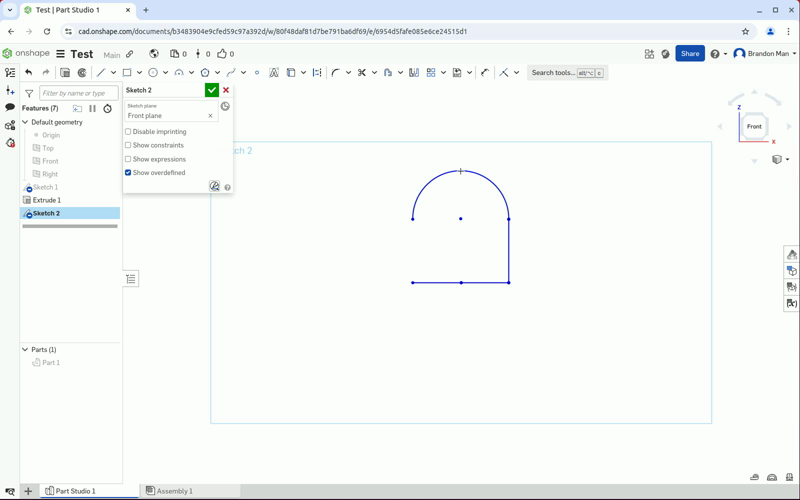
mouse_move(412, 219)
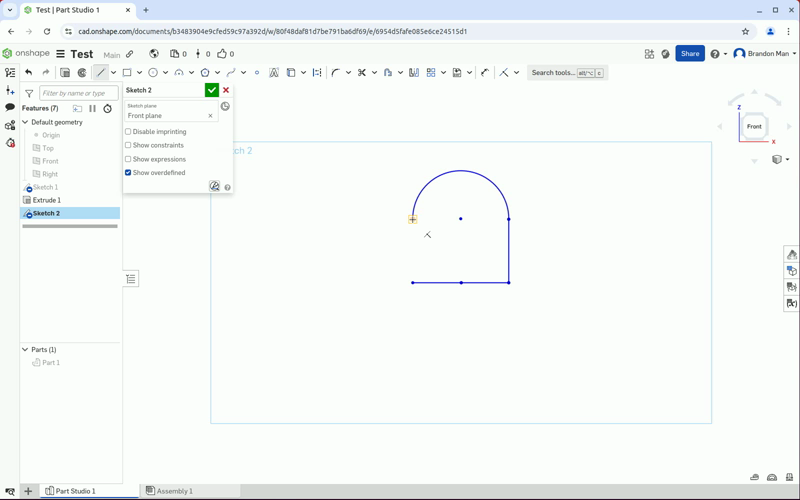
click(412, 219)
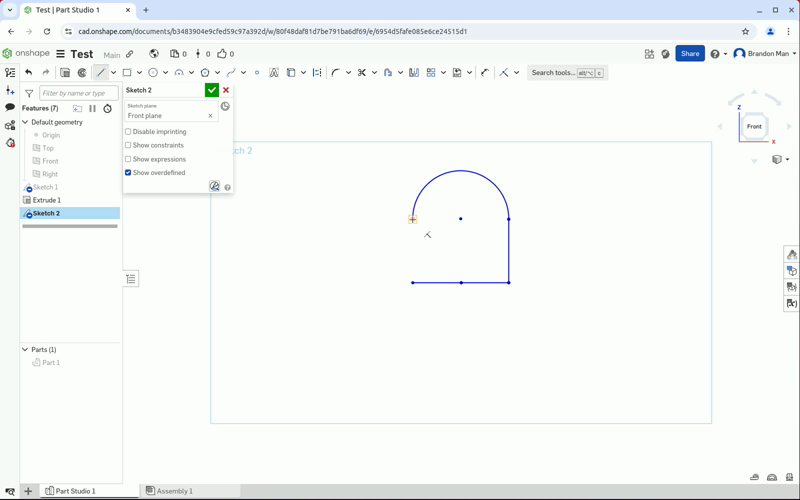
key_down(shift)
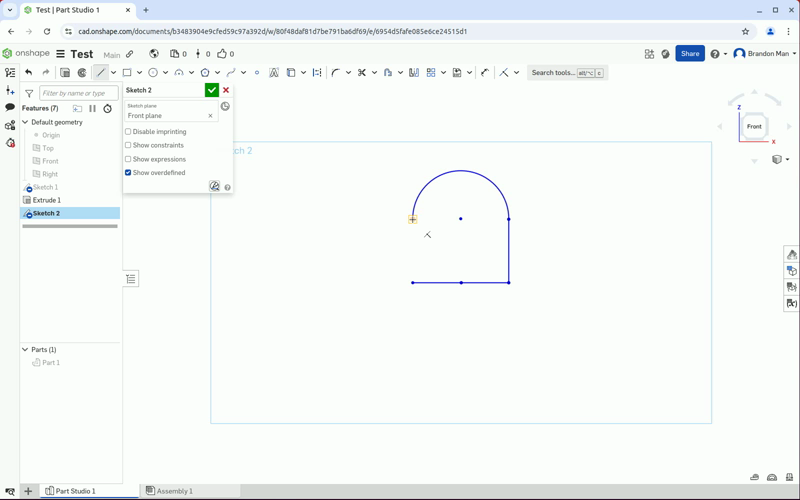
mouse_move(412, 282)
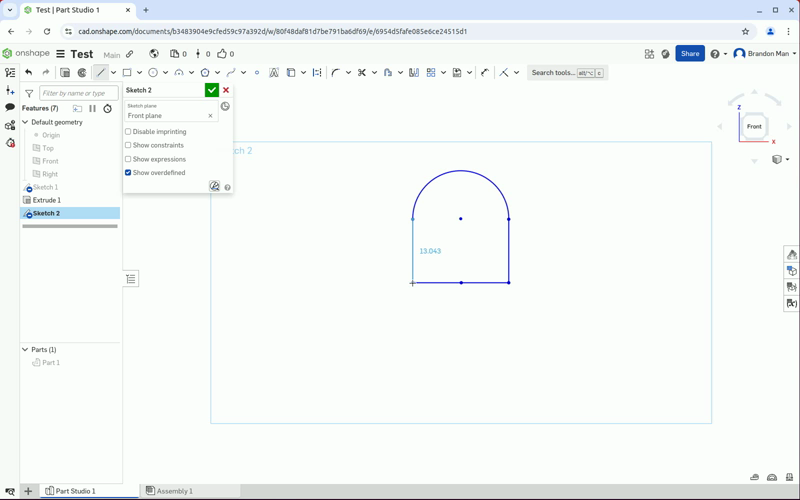
key_up(shift)
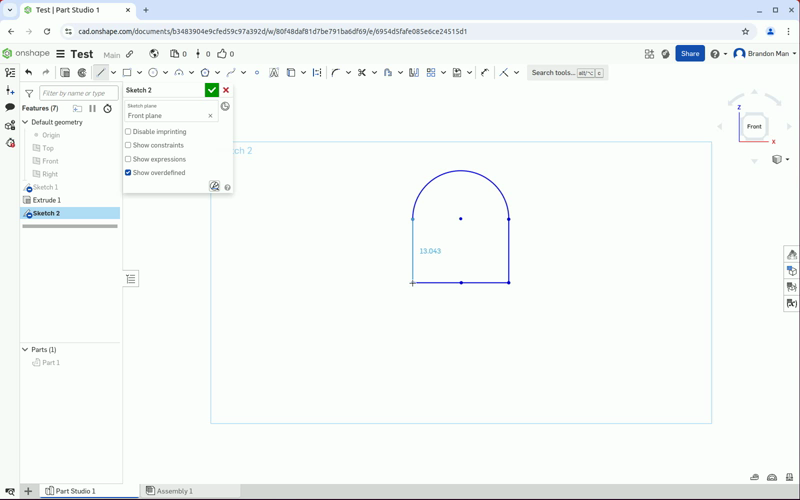
click(412, 282)
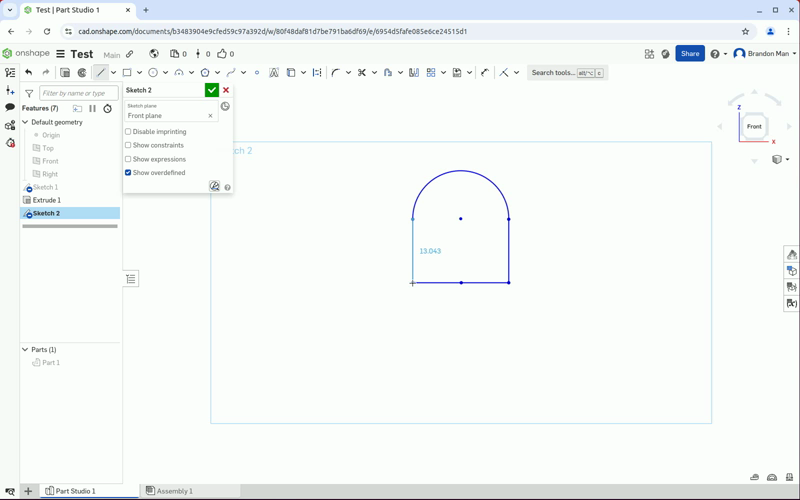
key(esc)
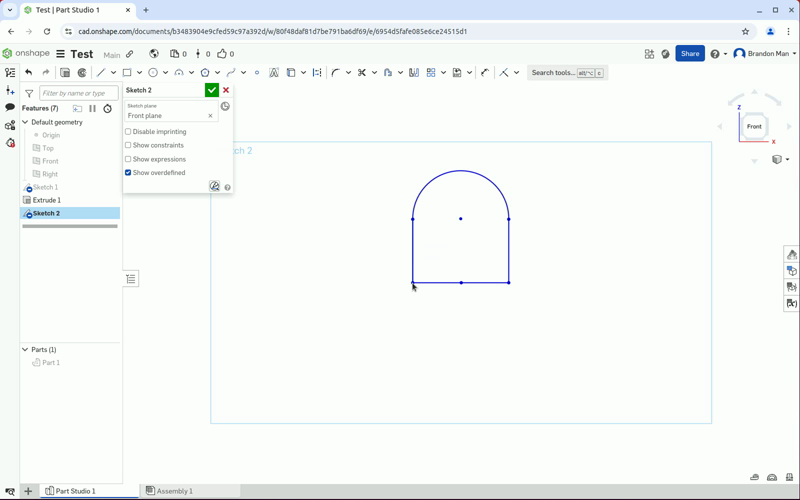
key(c)
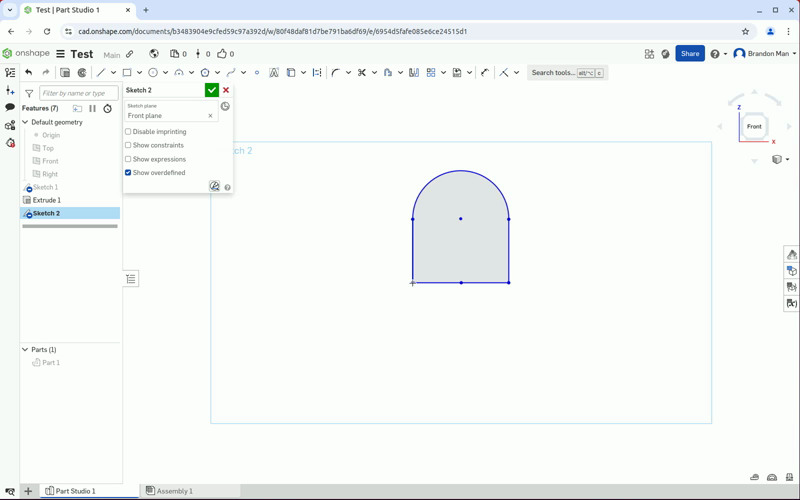
key_down(shift)
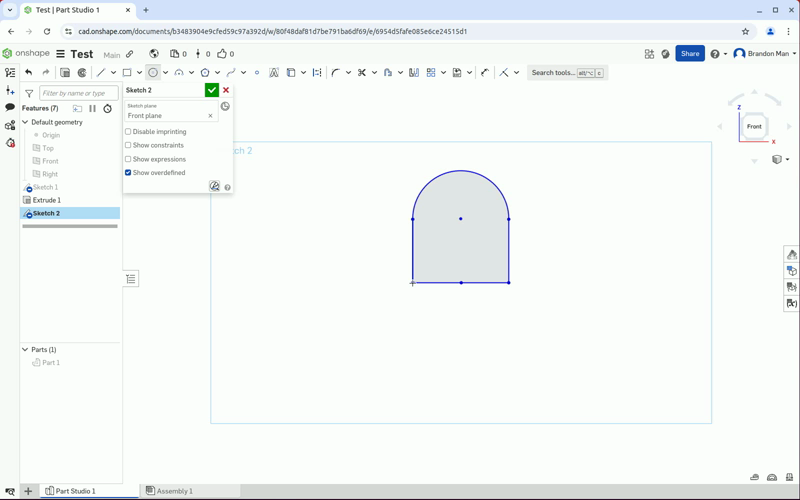
mouse_move(461, 219)
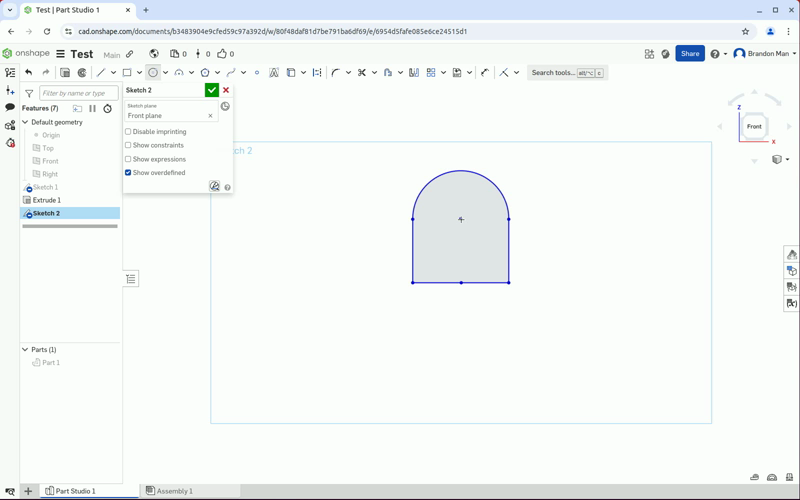
scroll(6)
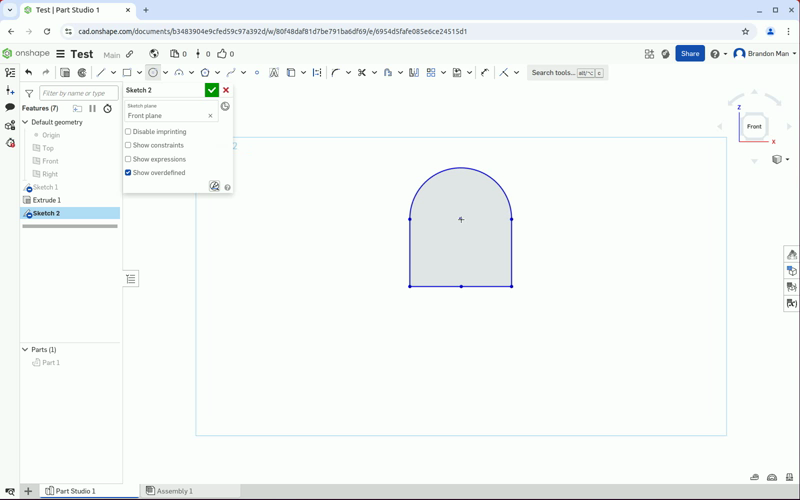
scroll(6)
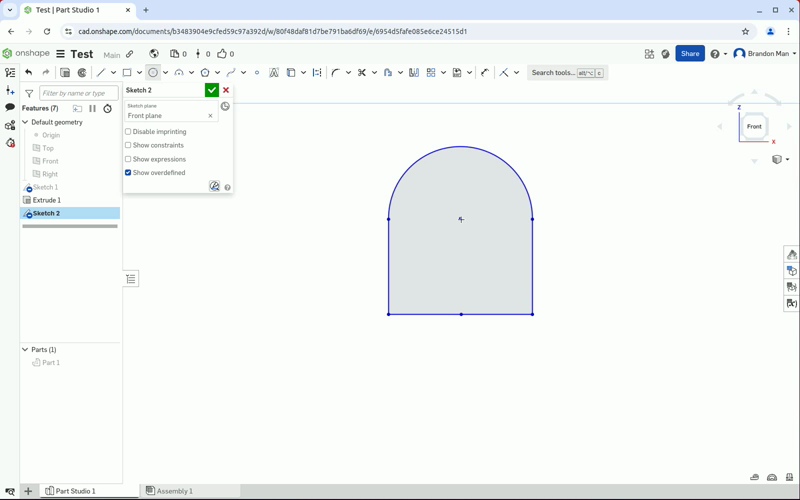
scroll(6)
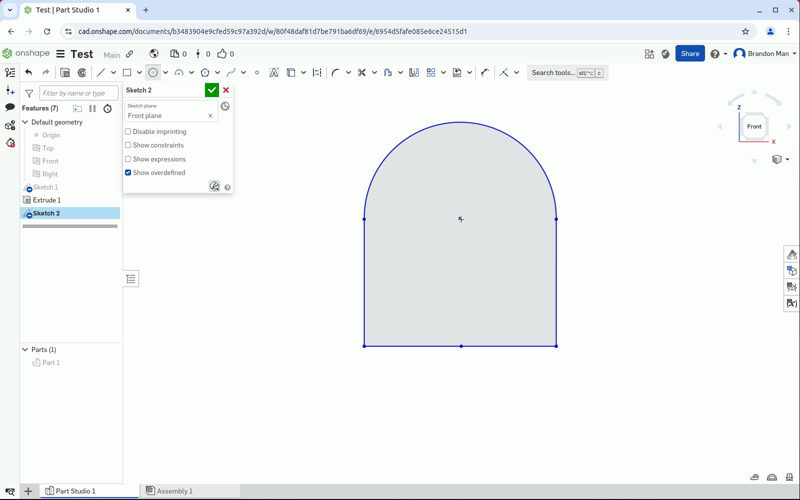
scroll(6)
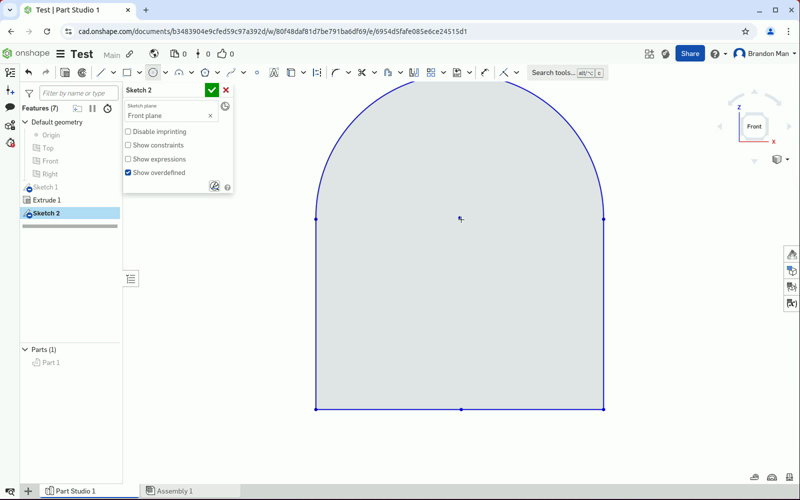
scroll(6)
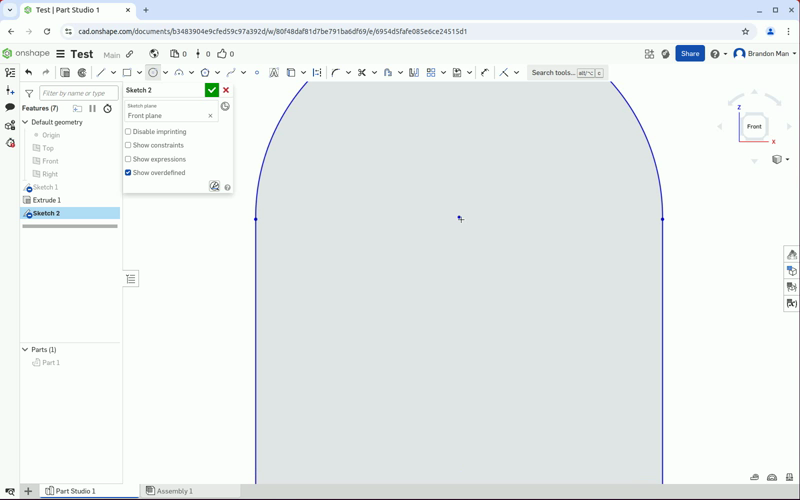
scroll(6)
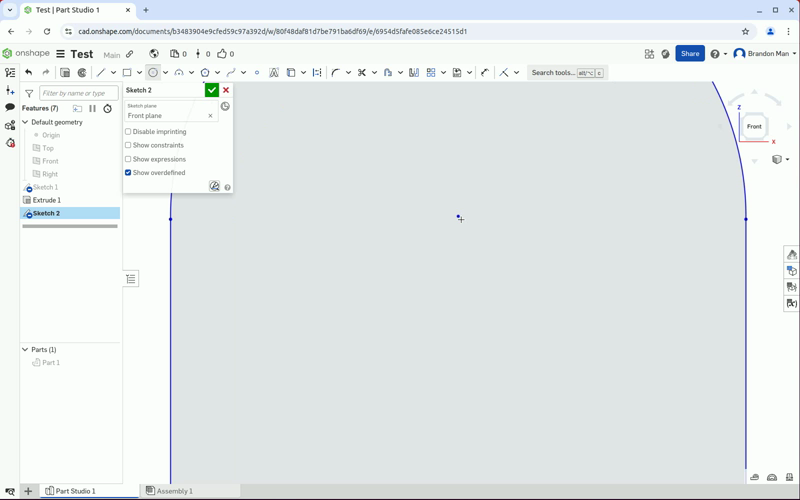
scroll(6)
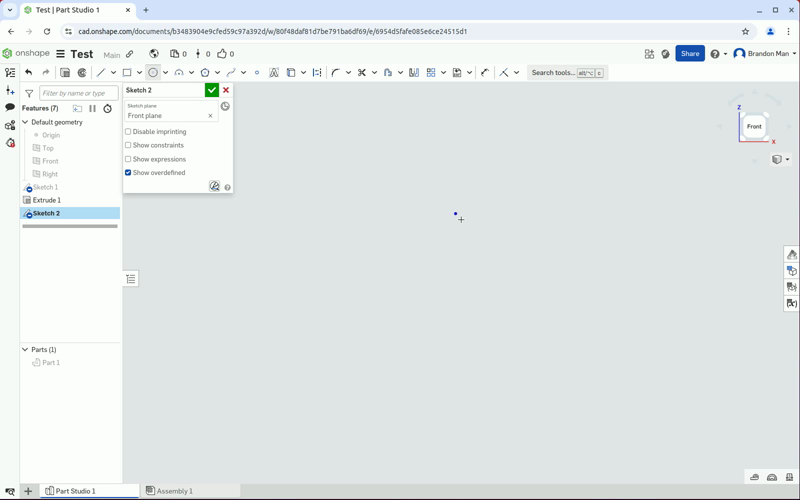
click(461, 219)
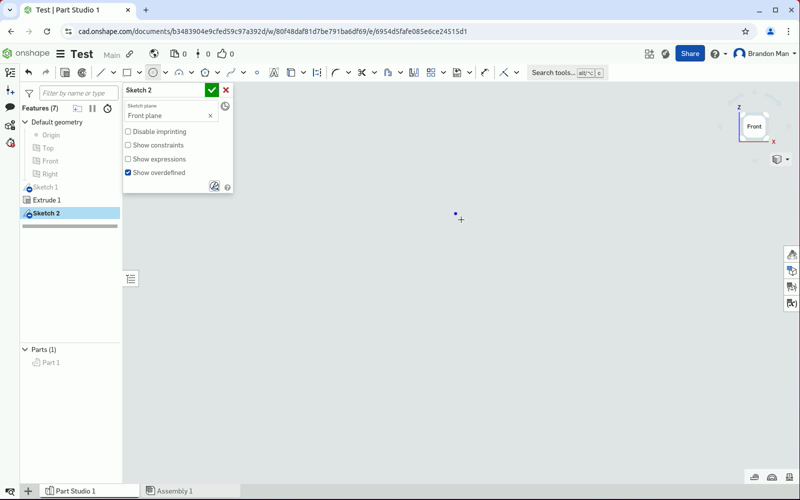
scroll(-6)
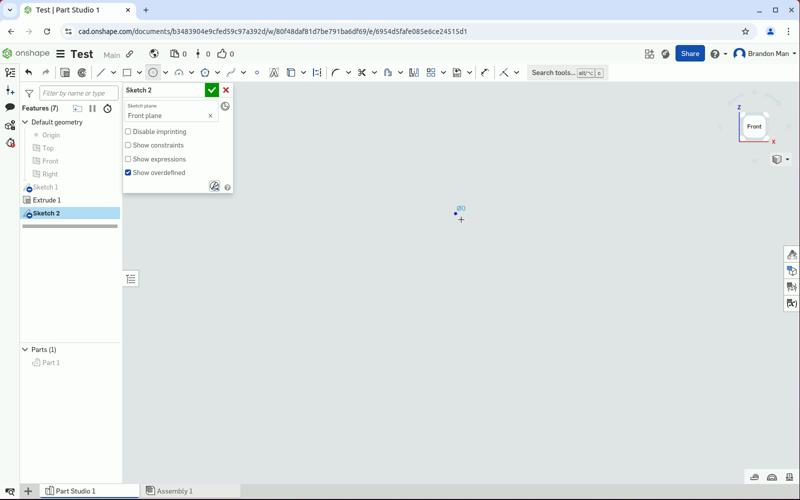
scroll(-6)
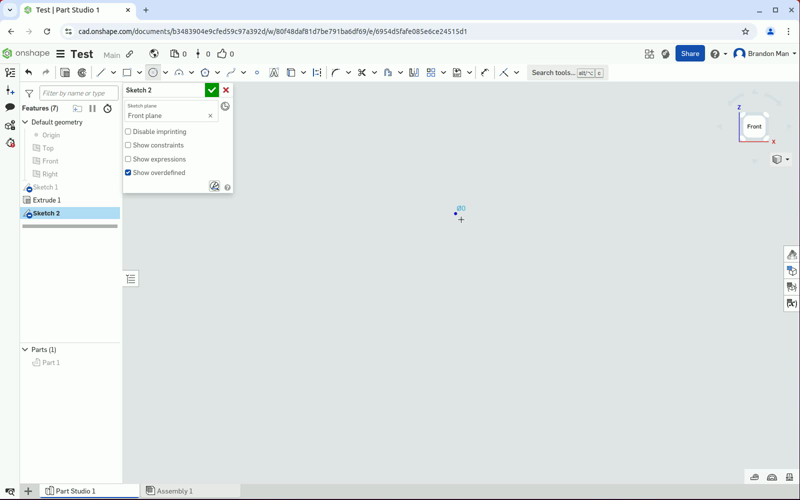
scroll(-6)
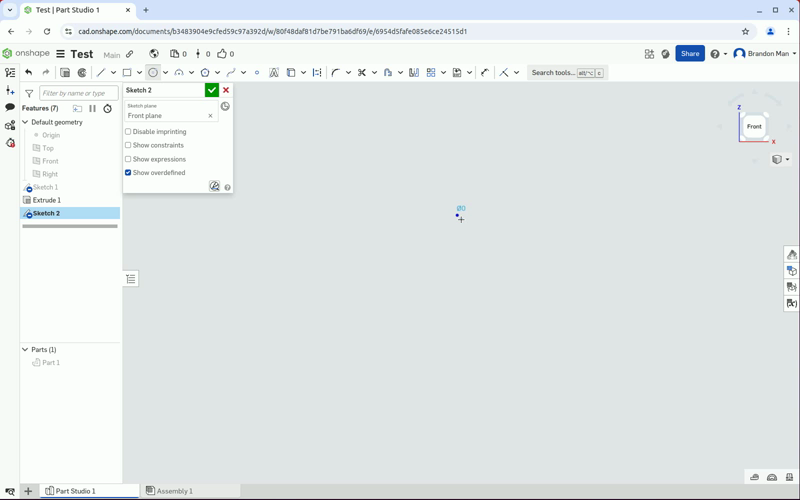
scroll(-6)
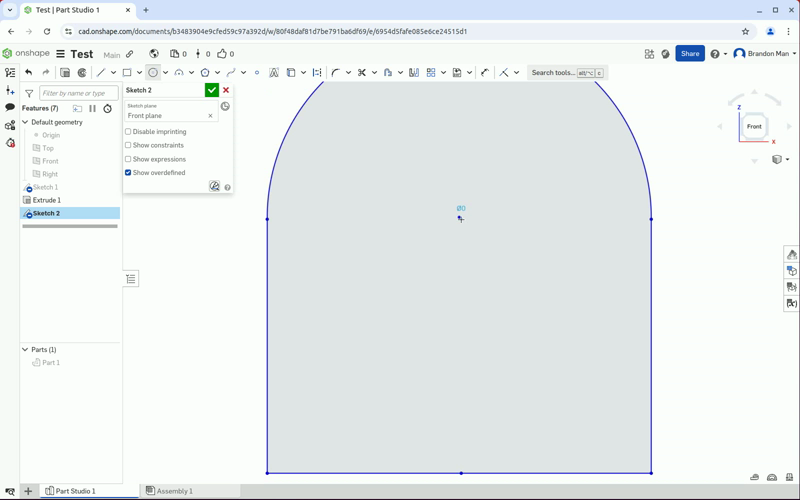
scroll(-6)
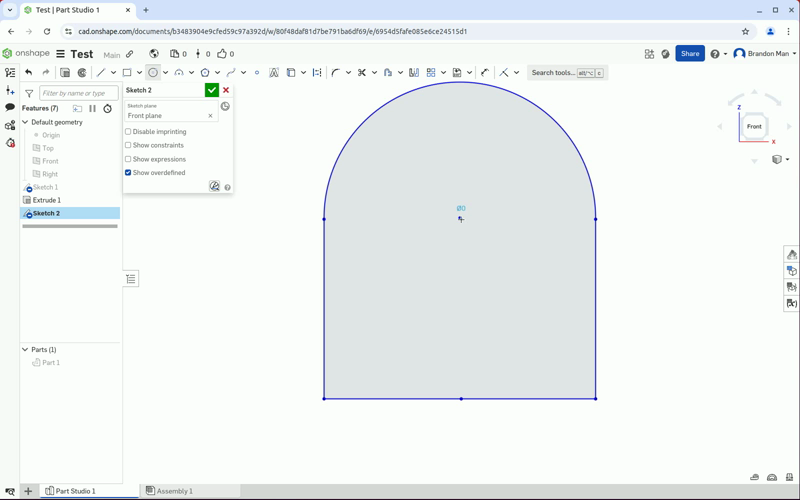
scroll(-6)
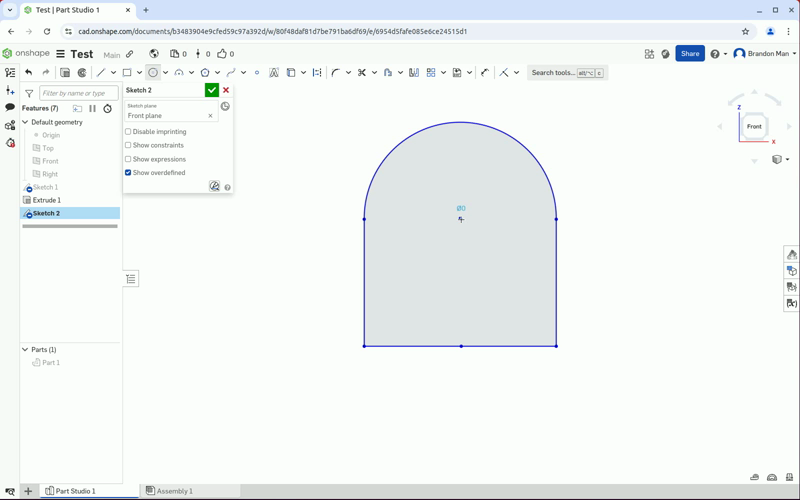
scroll(-6)
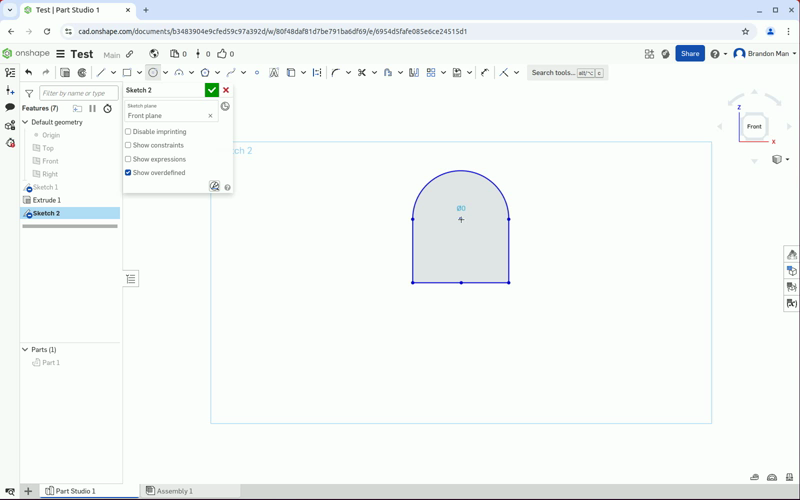
key_up(shift)
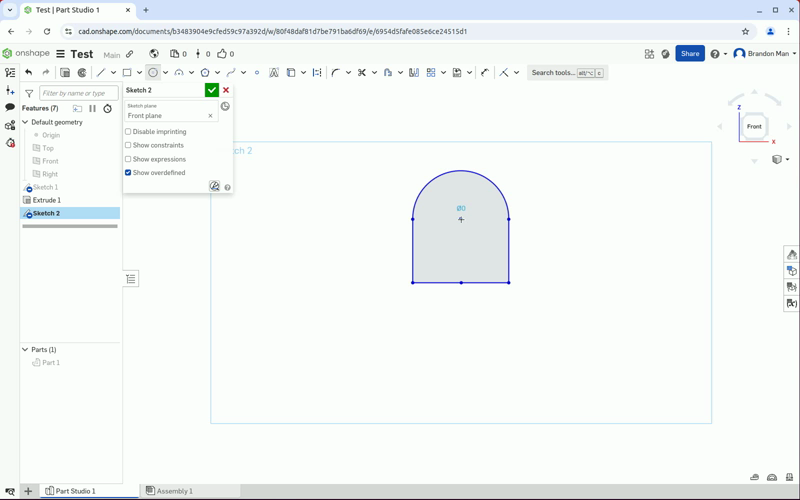
mouse_move(493, 219)
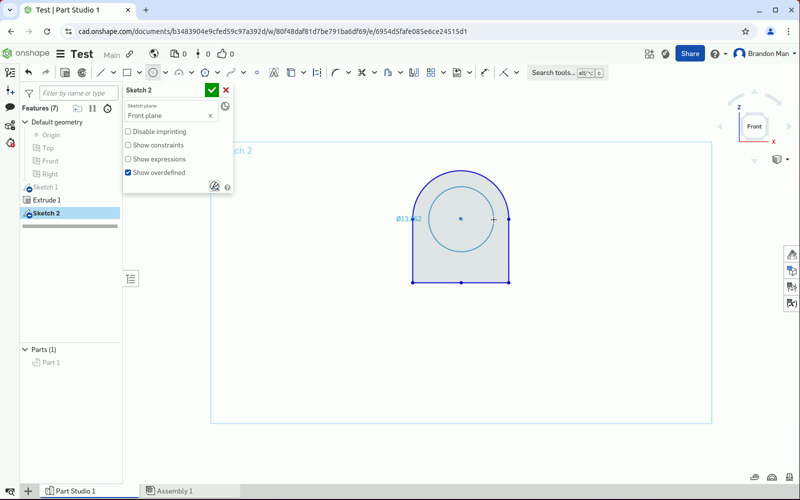
click(493, 219)
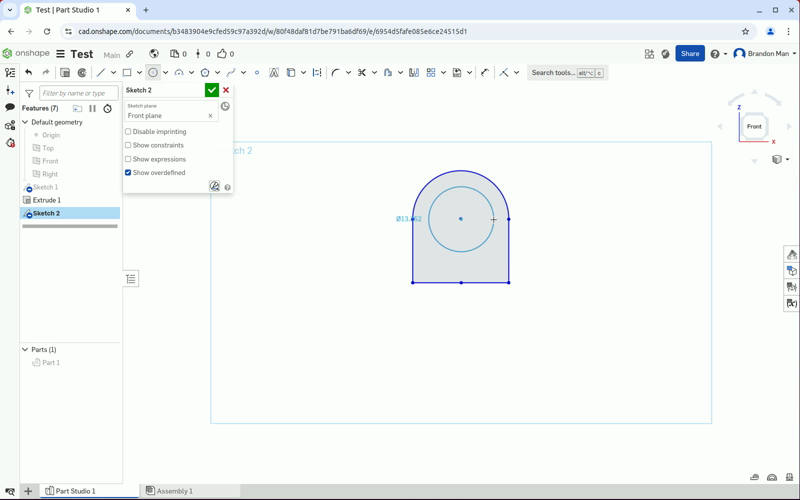
key(esc)
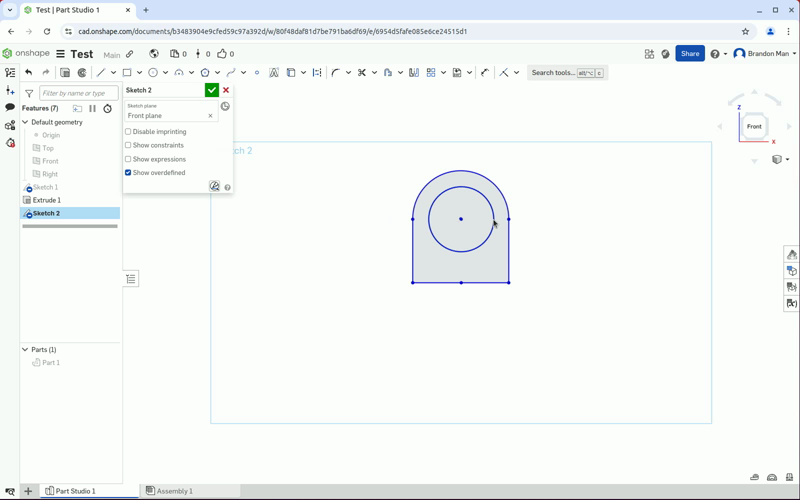
mouse_move(503, 264)
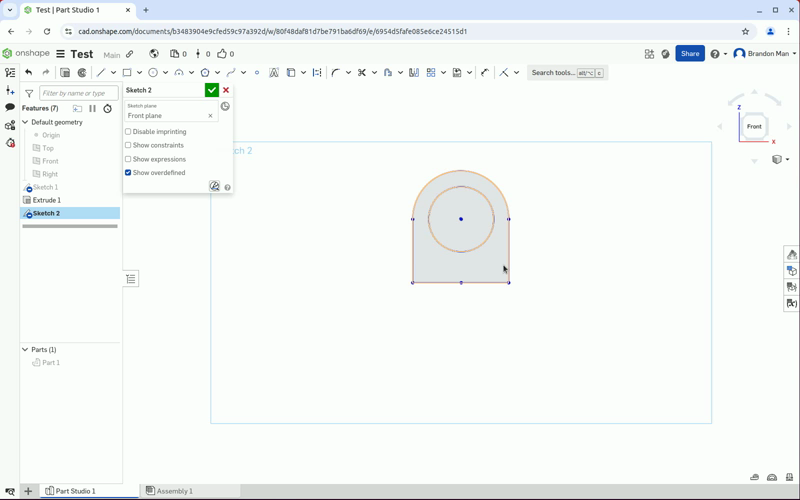
click(503, 264)
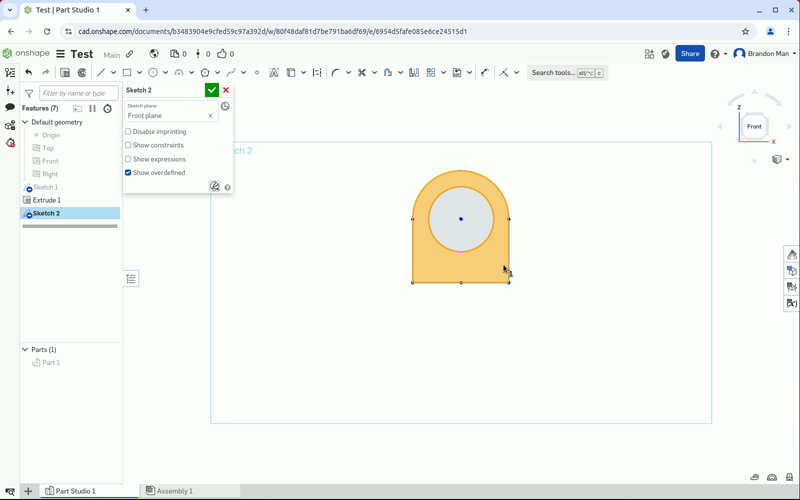
mouse_move(73, 352)
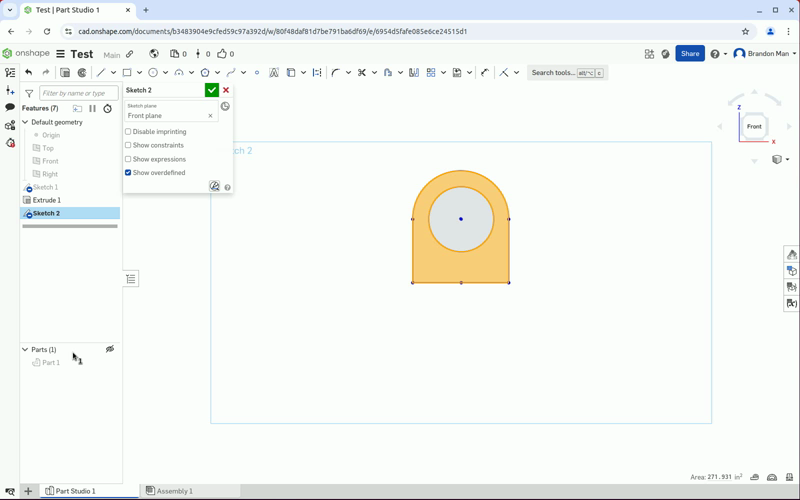
key(shift+y)
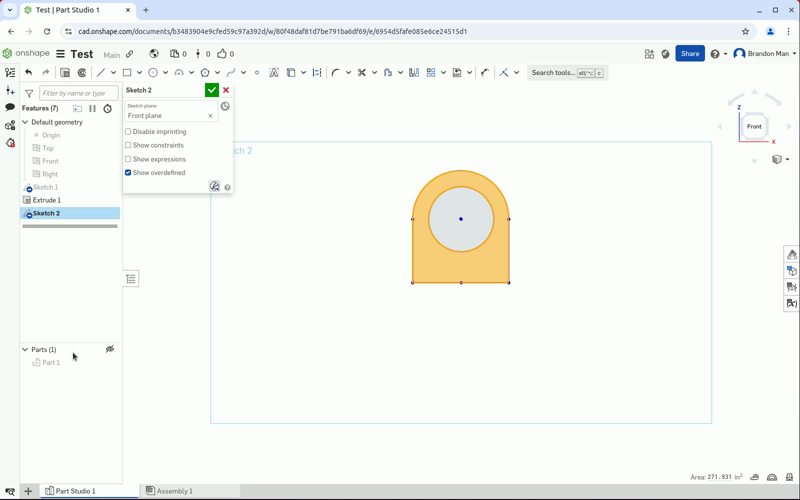
key(shift+e)
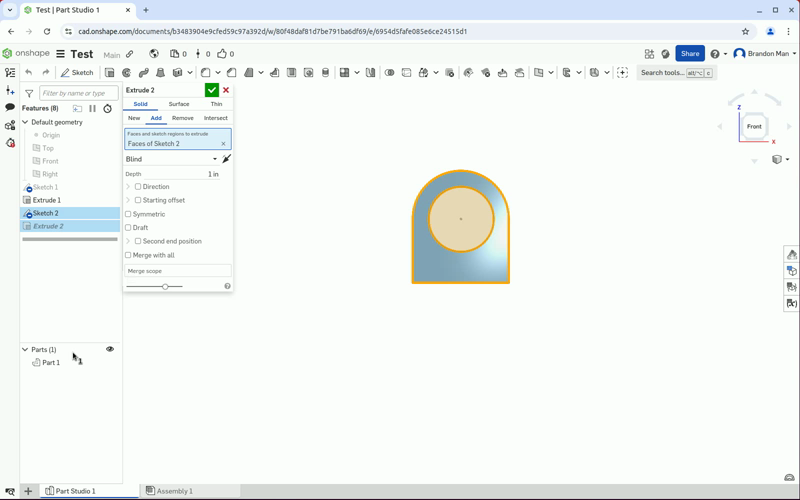
mouse_move(143, 106)
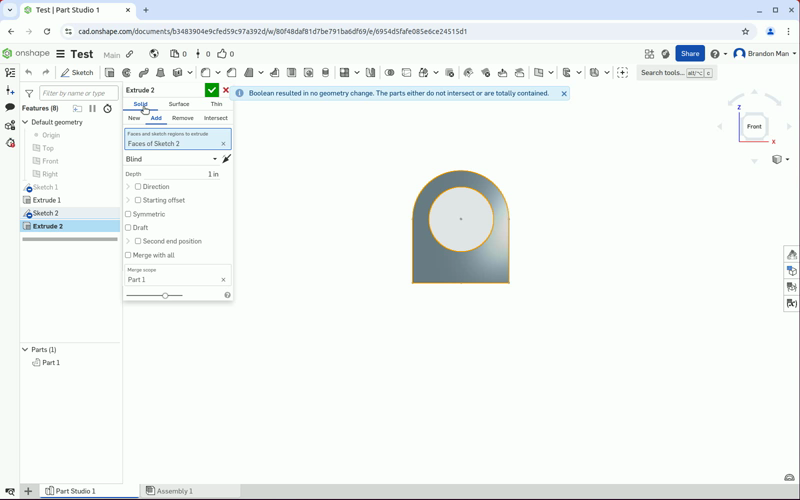
click(143, 106)
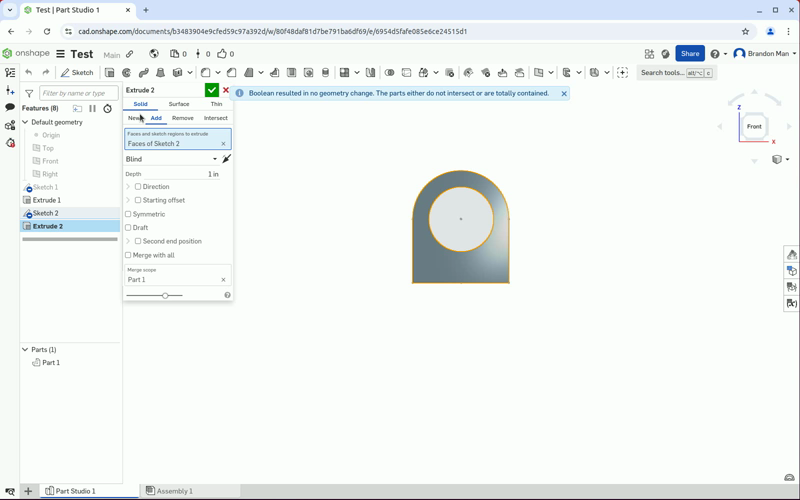
mouse_move(137, 120)
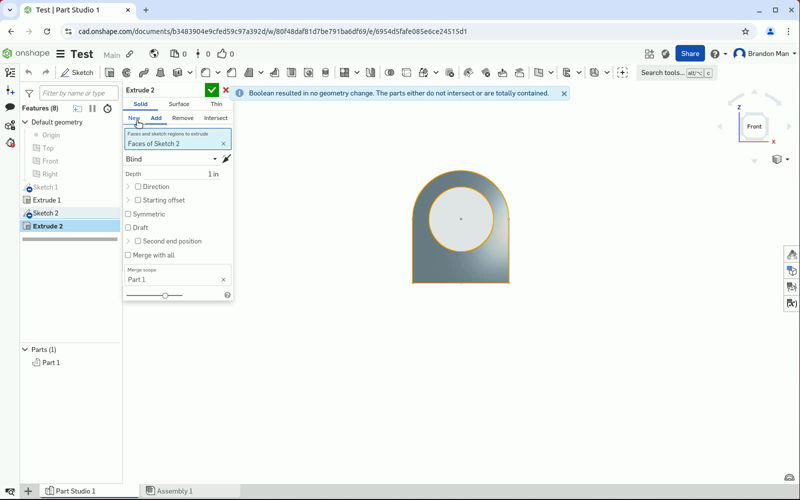
click(137, 120)
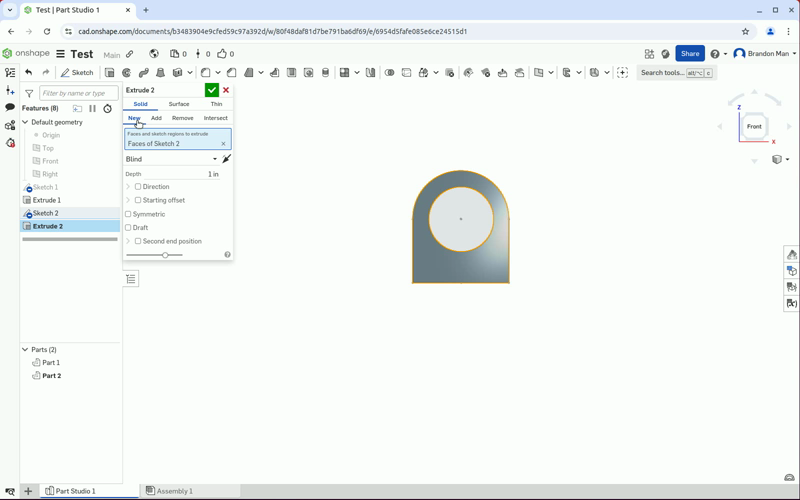
key(tab, 4)
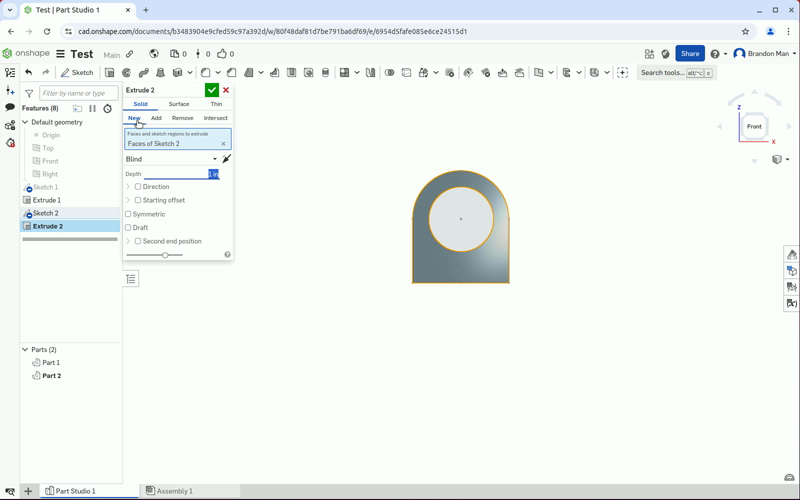
text(12.998)
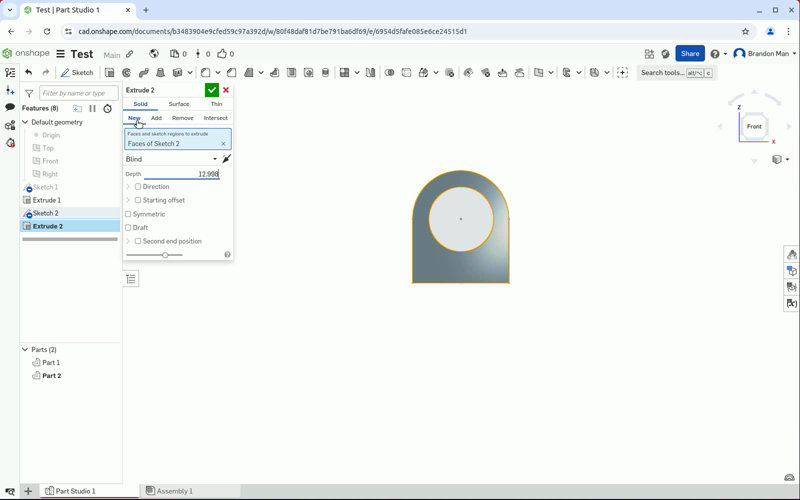
key(tab, 3)
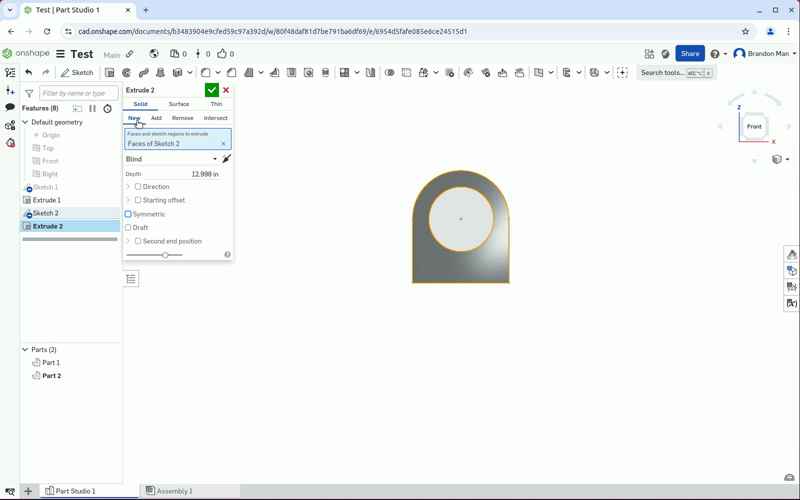
key(space)
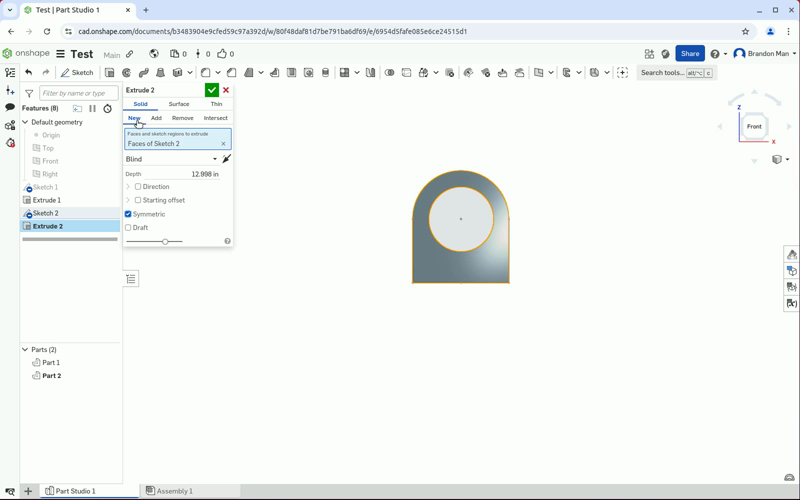
key(enter)
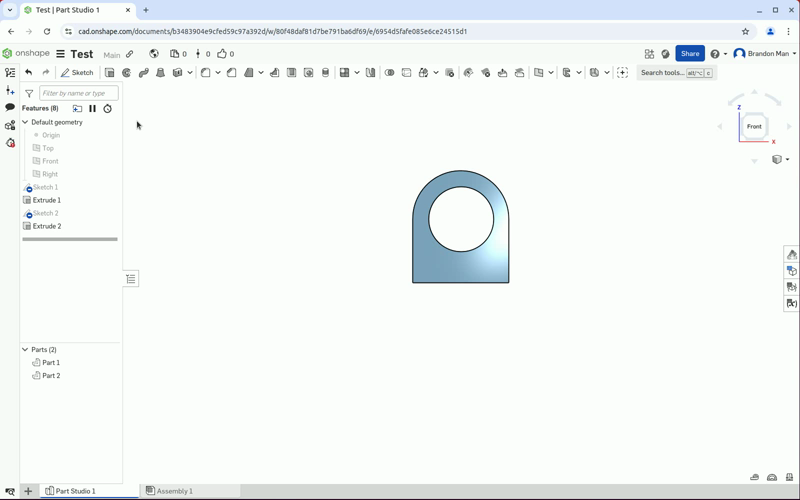
key(shift+h)
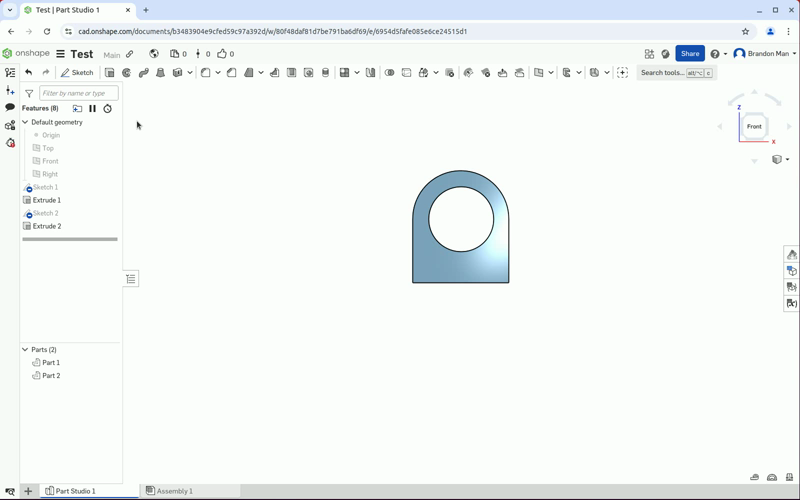
key(shift+h)
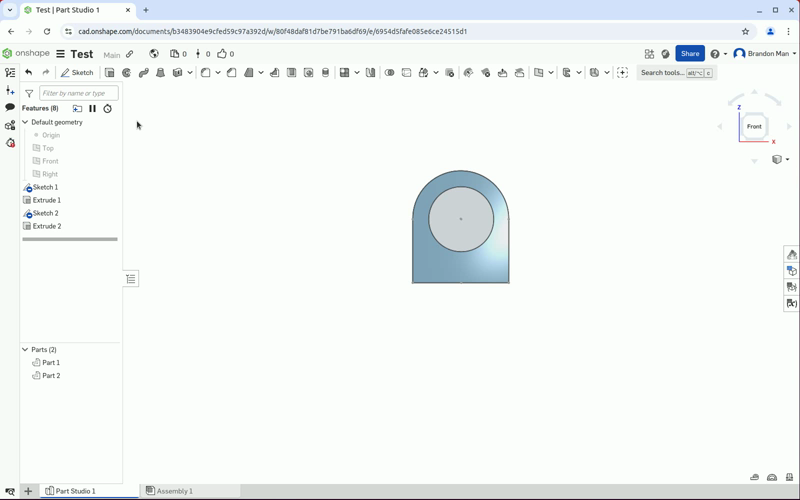
key(shift+7)
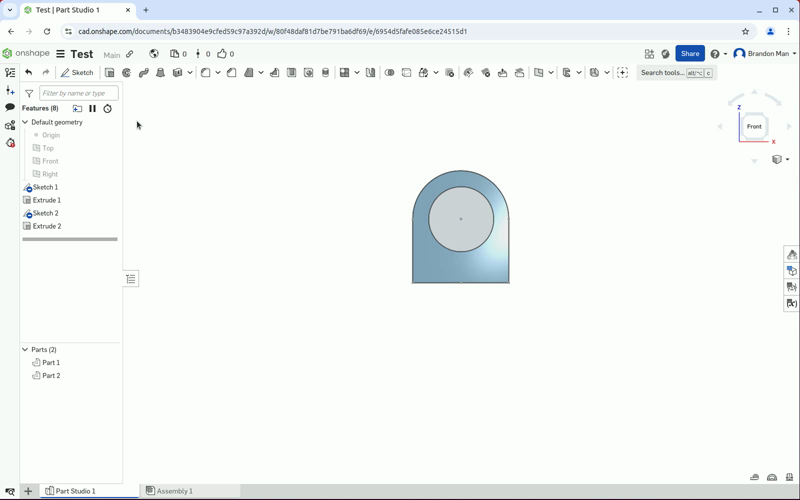
key(left, 2)
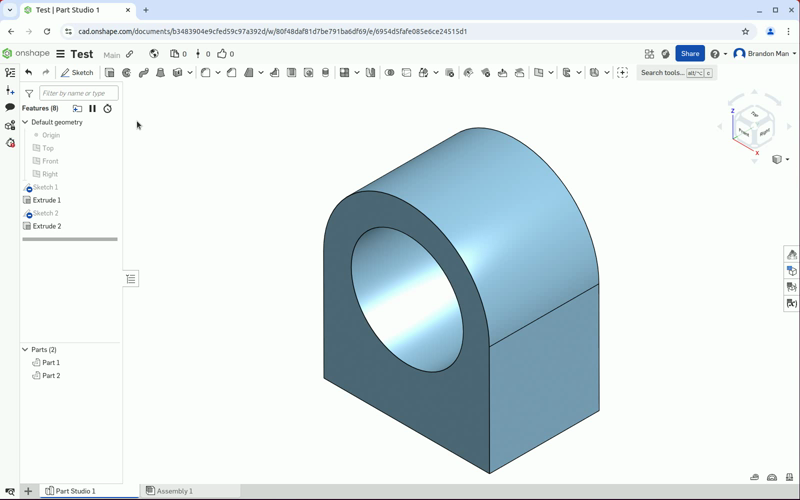
key(down, 2)
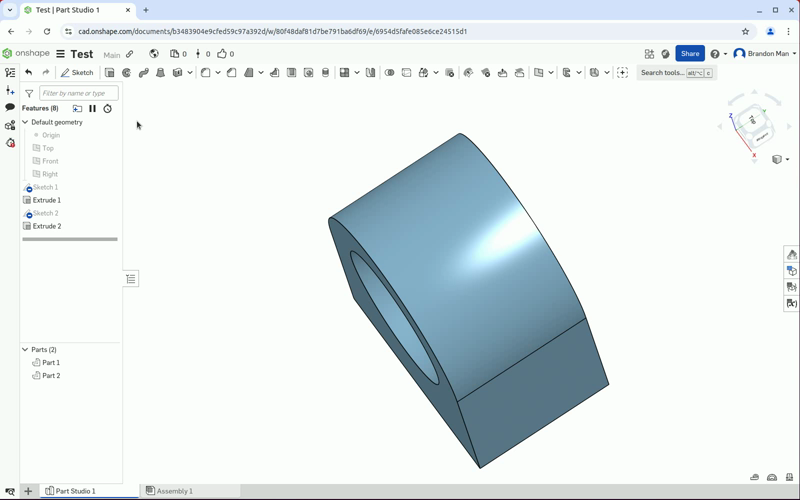
key(up, 2)
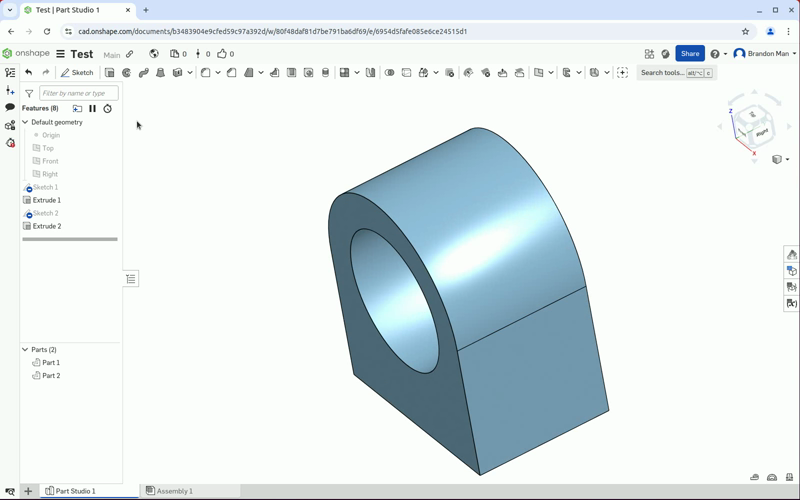
key(right, 2)
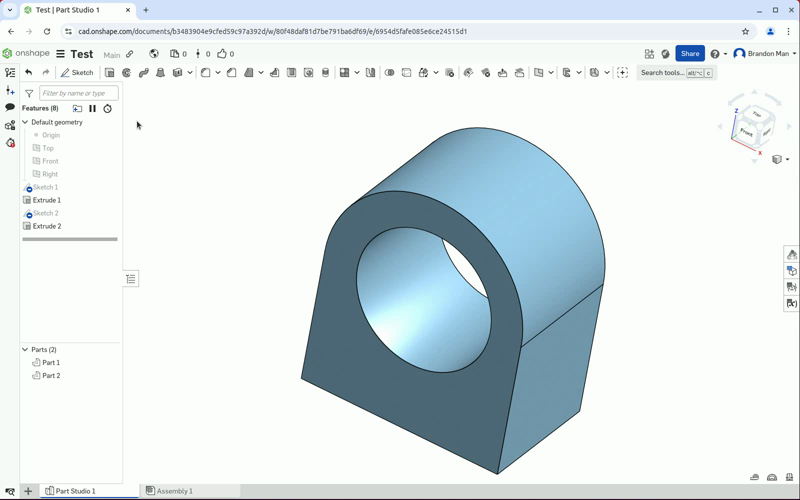
mouse_move(73, 189)
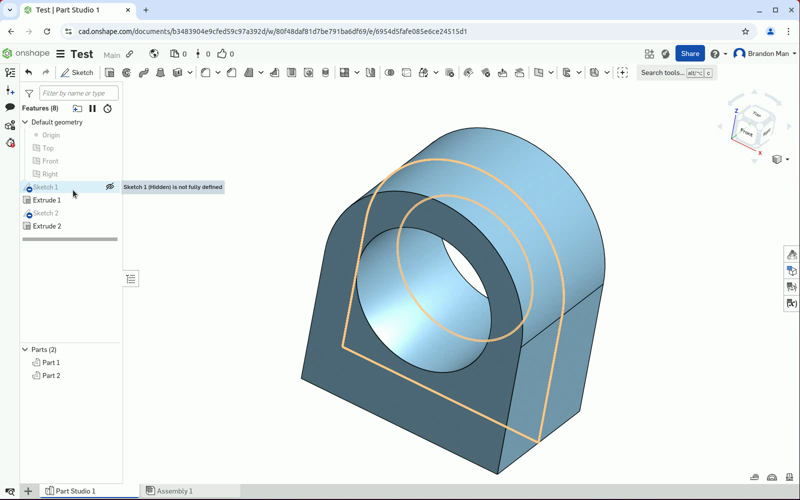
click(73, 189)